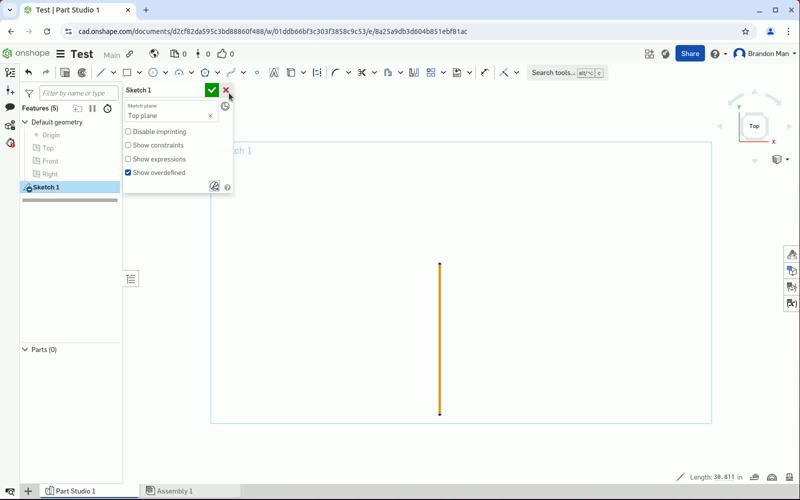
key(shift+h)
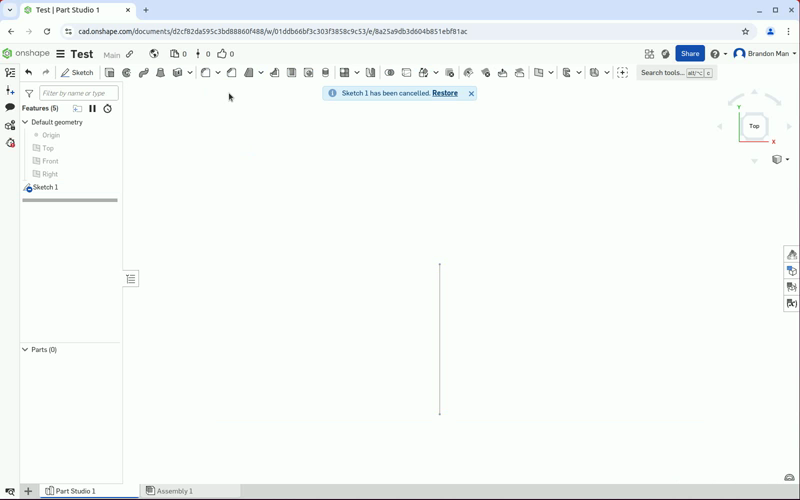
key(shift+s)
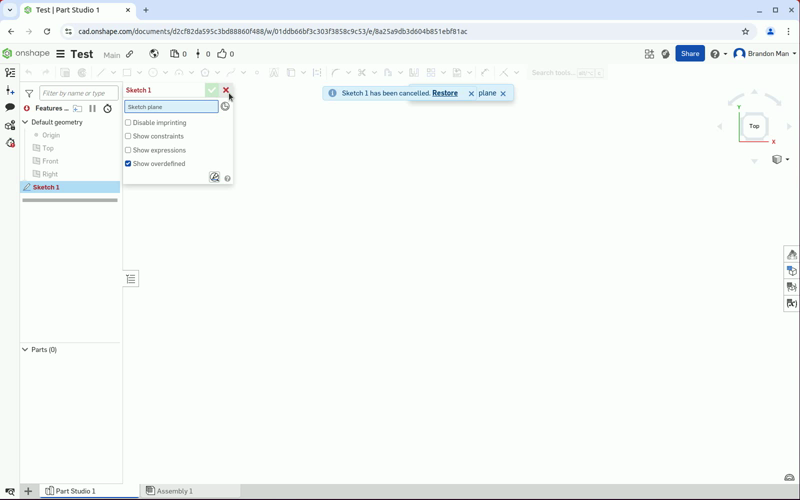
mouse_move(73, 150)
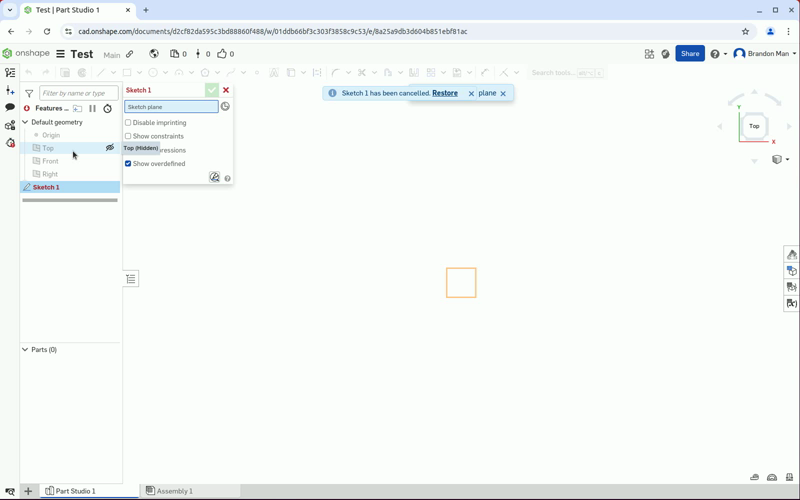
click(73, 150)
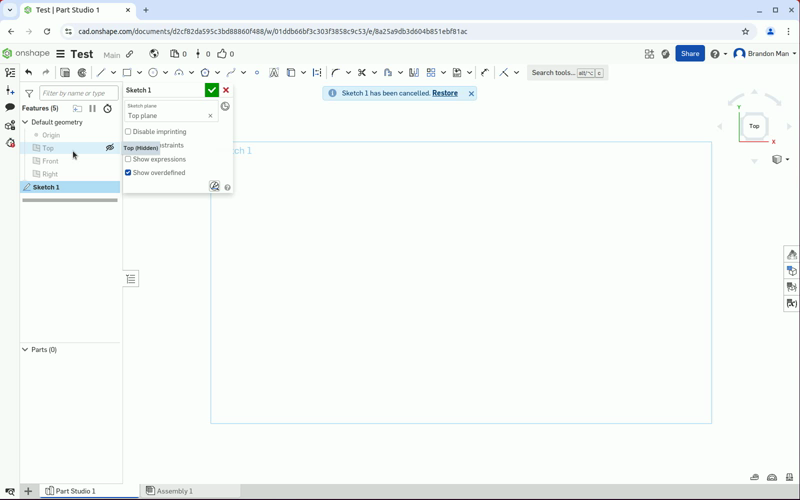
mouse_move(73, 352)
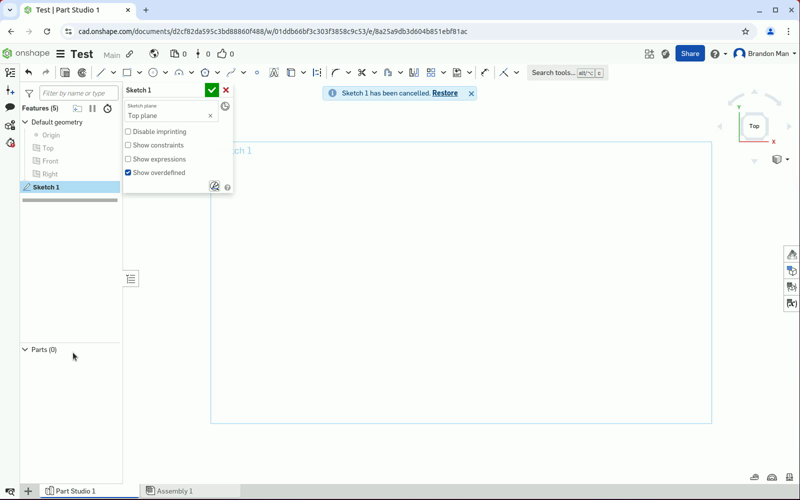
key(y)
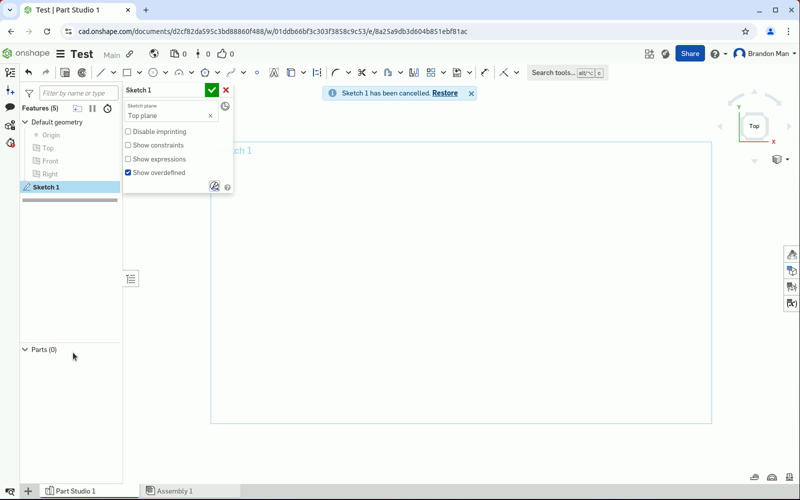
key(c)
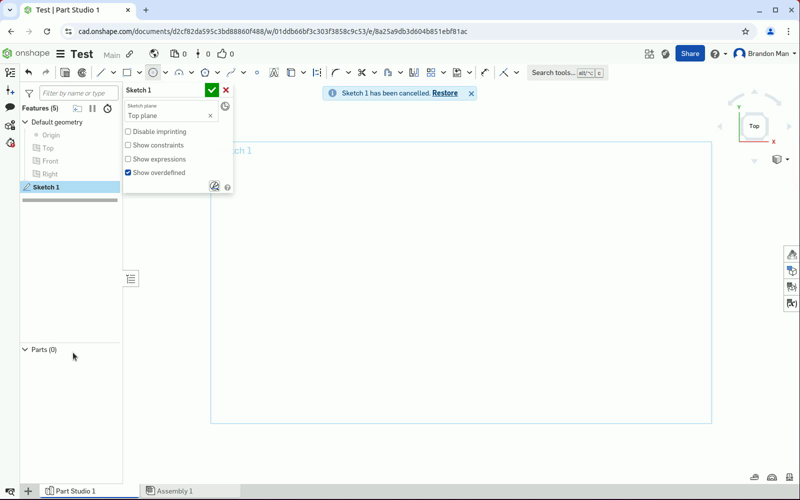
key_down(shift)
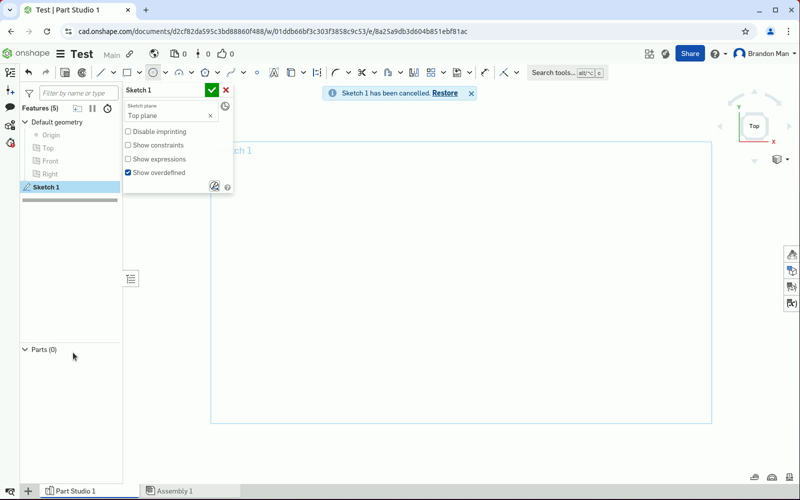
mouse_move(368, 282)
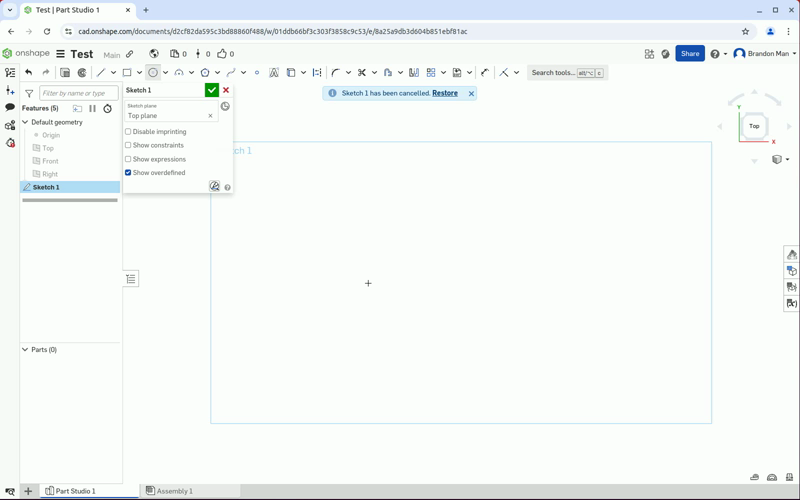
click(368, 282)
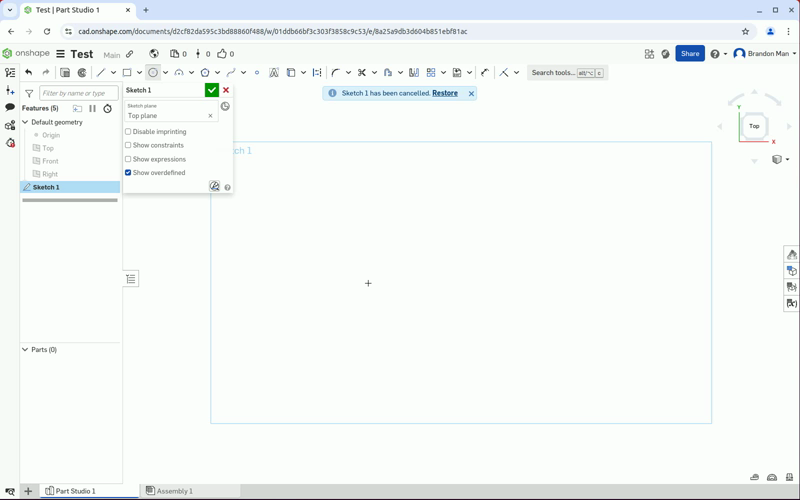
key_up(shift)
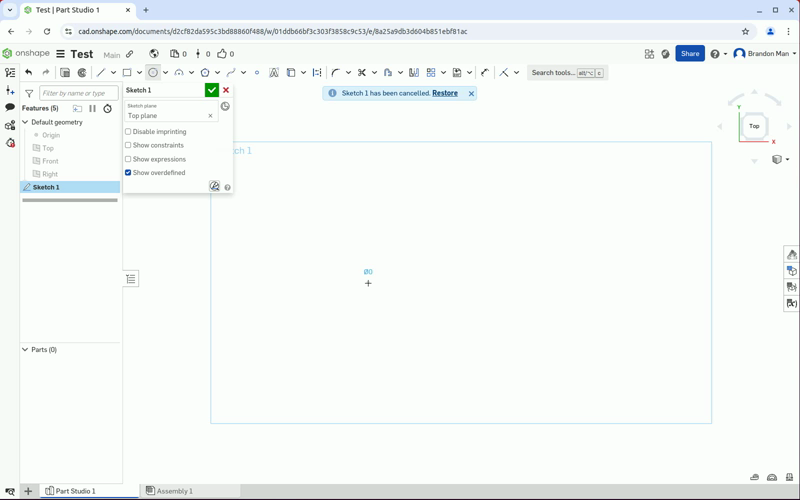
mouse_move(387, 282)
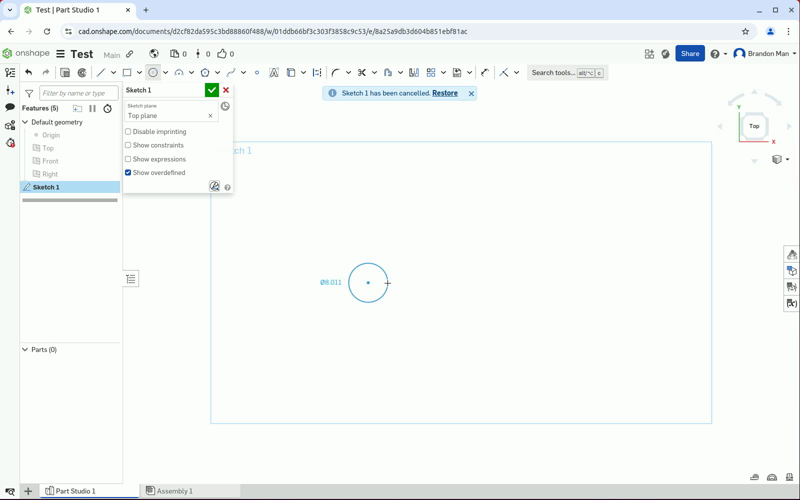
click(387, 282)
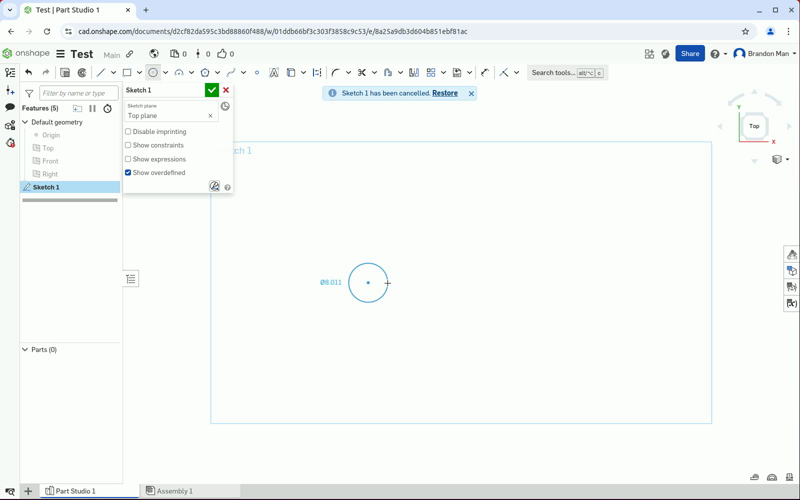
key(esc)
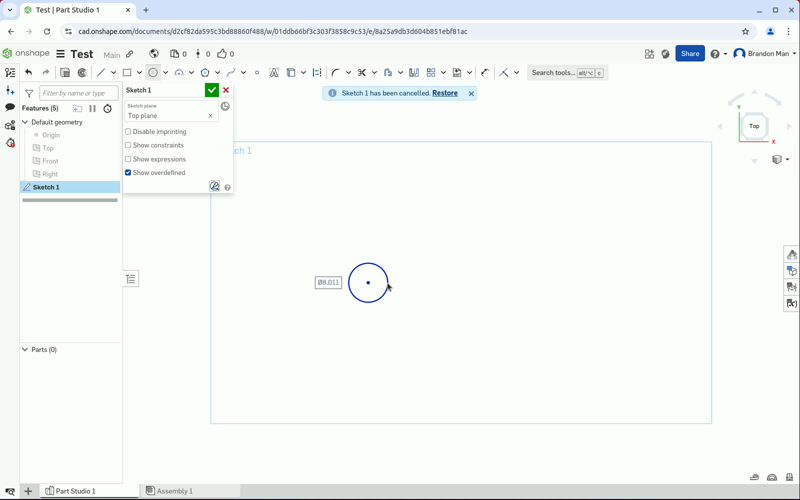
key(c)
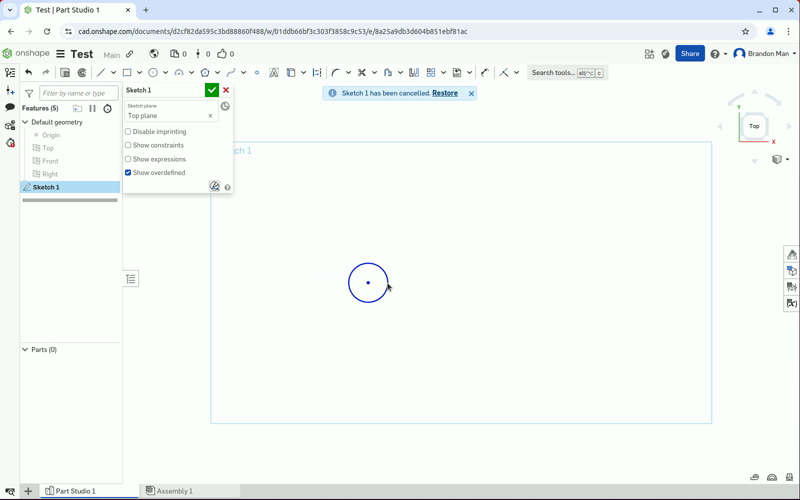
key_down(shift)
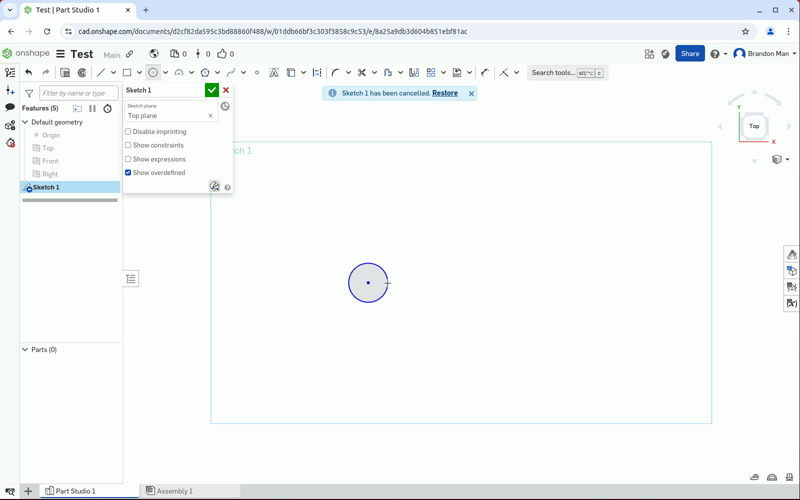
mouse_move(368, 282)
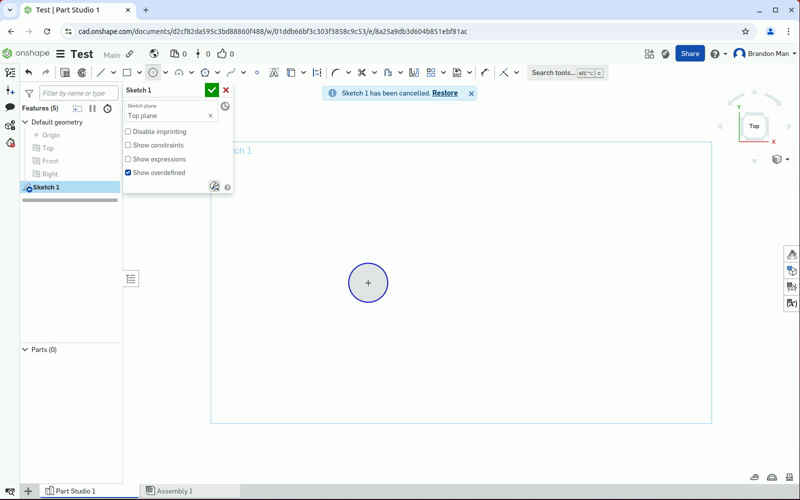
click(368, 282)
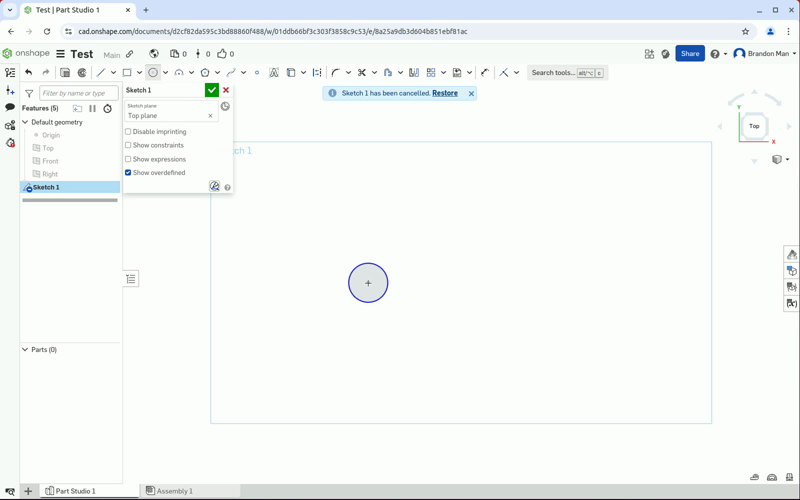
key_up(shift)
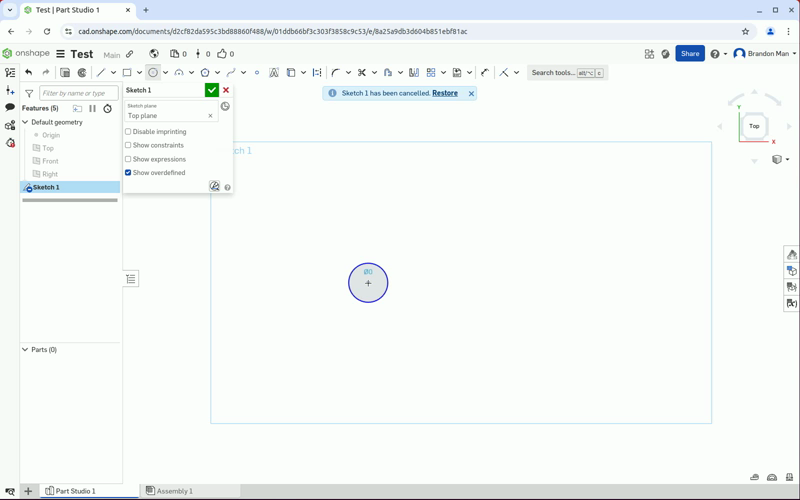
mouse_move(381, 282)
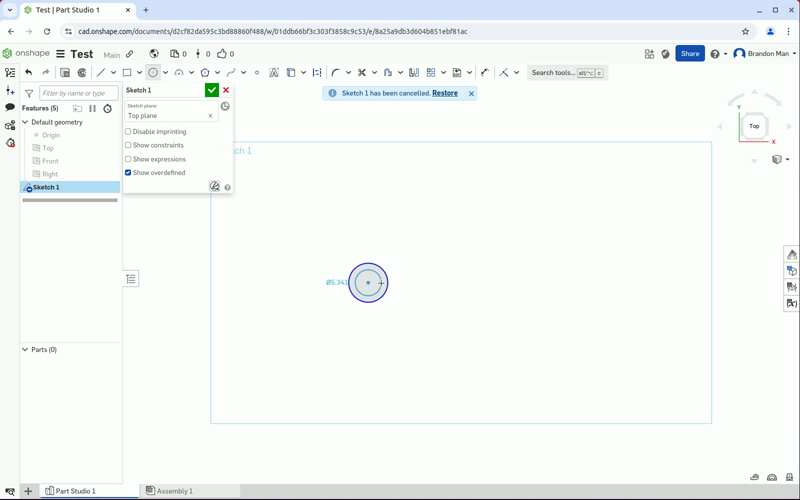
click(381, 282)
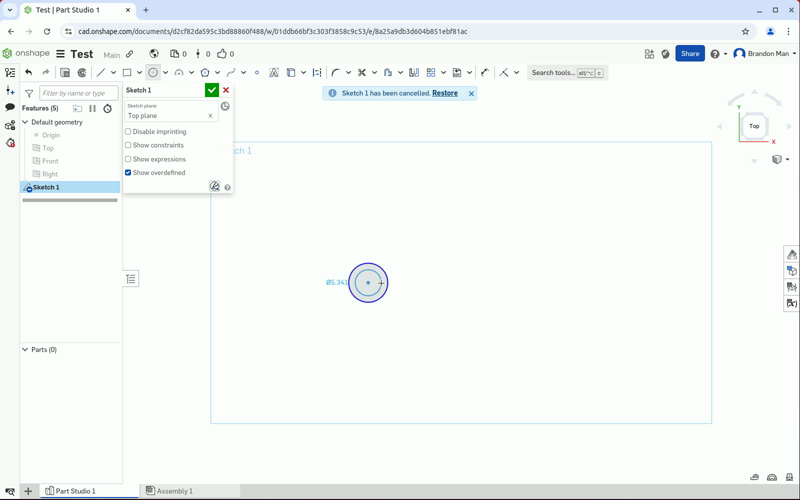
key(esc)
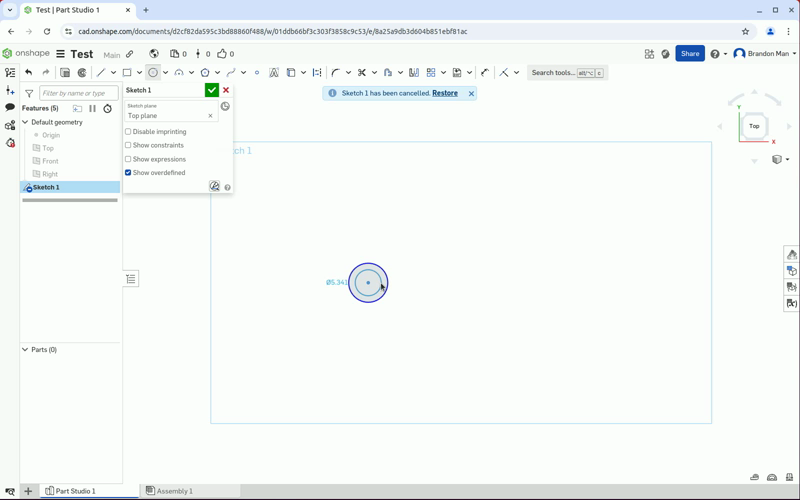
mouse_move(351, 274)
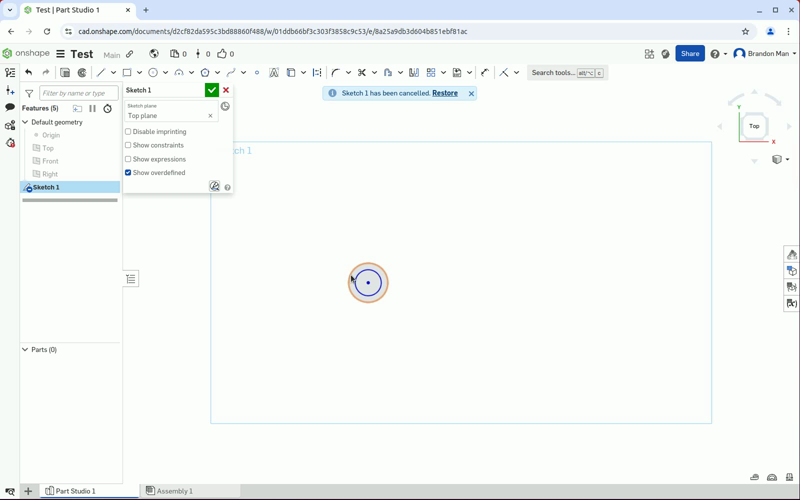
scroll(6)
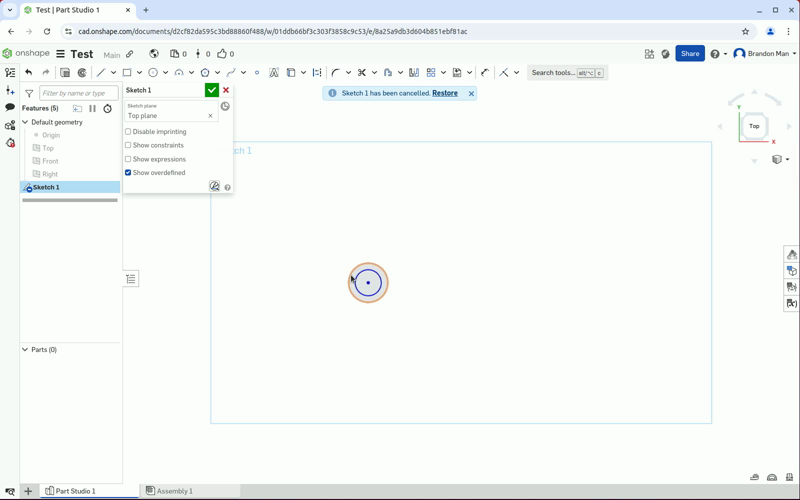
scroll(6)
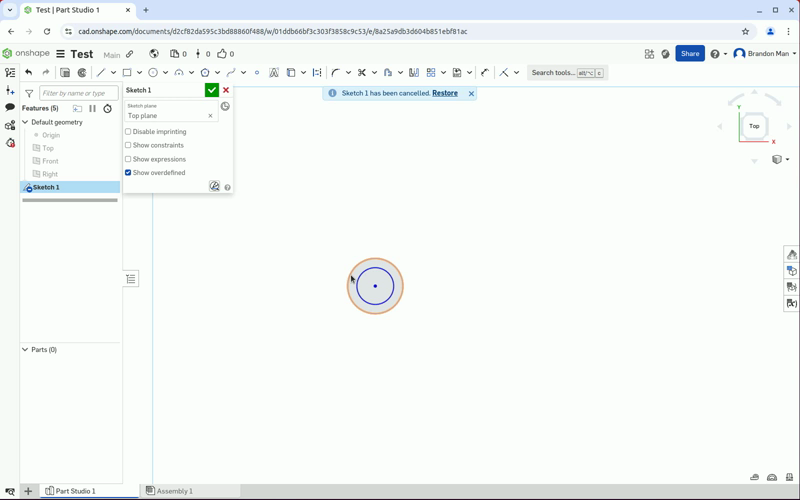
scroll(6)
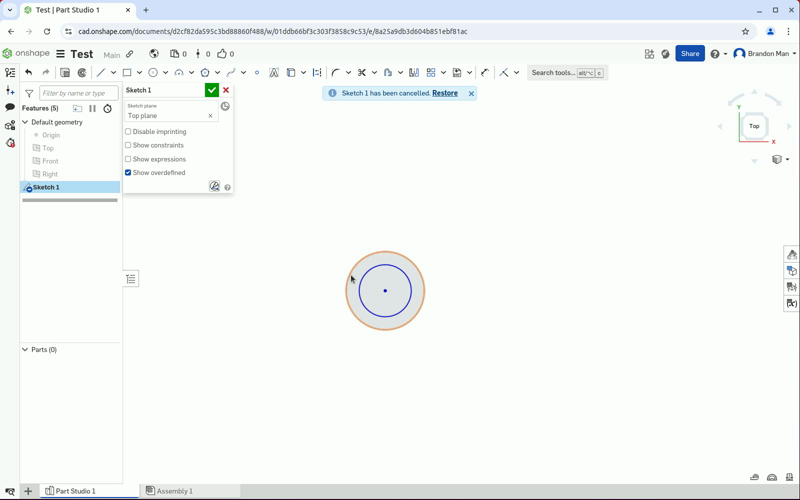
scroll(6)
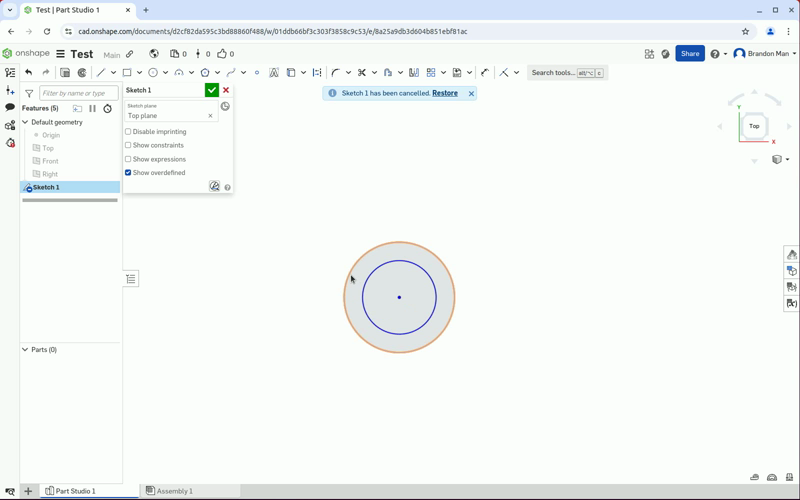
scroll(6)
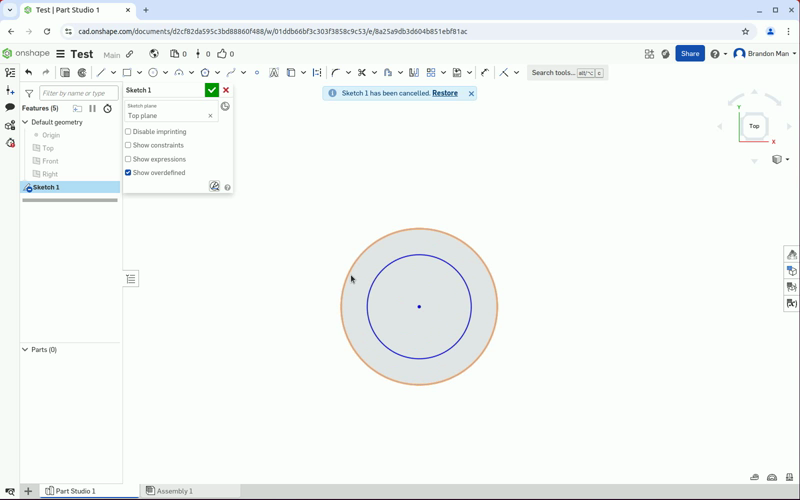
scroll(6)
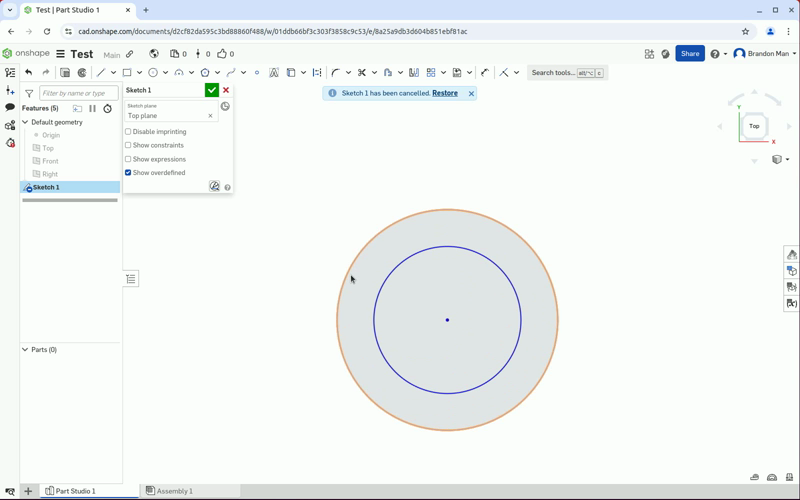
scroll(6)
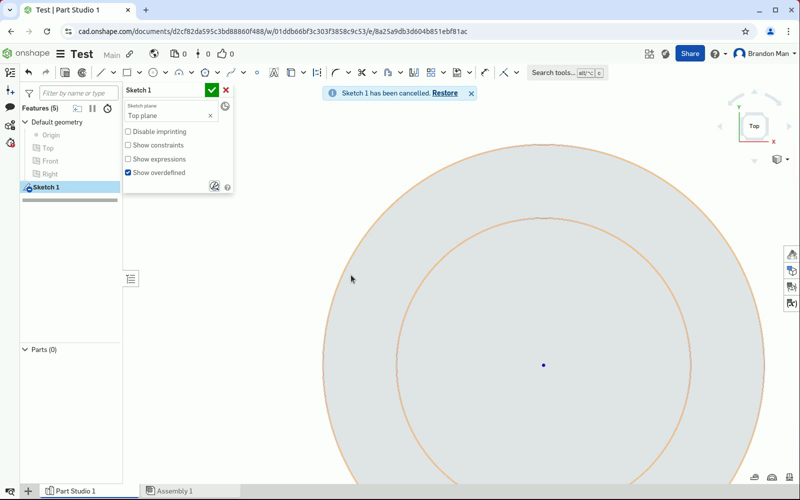
click(351, 274)
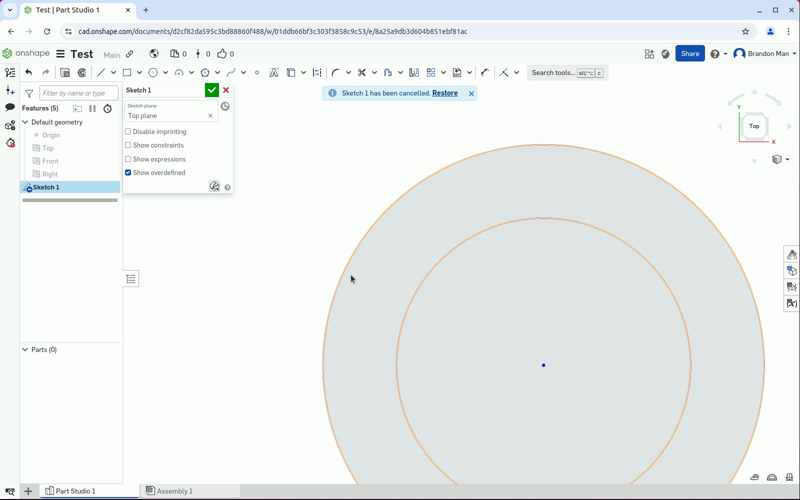
scroll(-6)
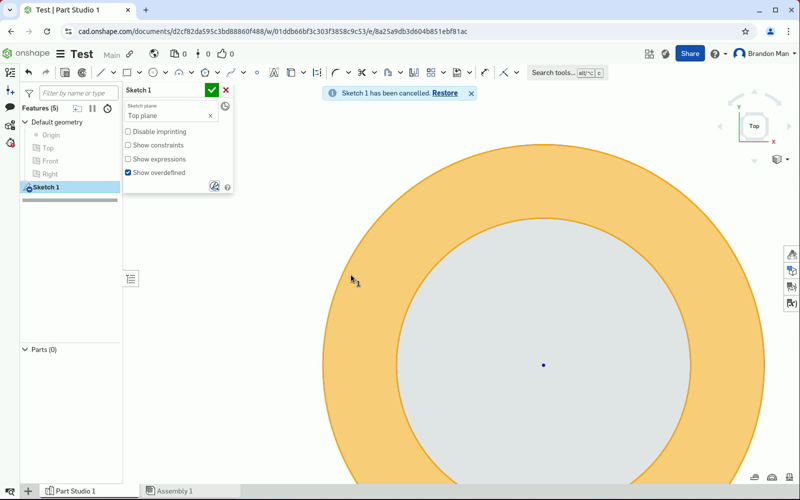
scroll(-6)
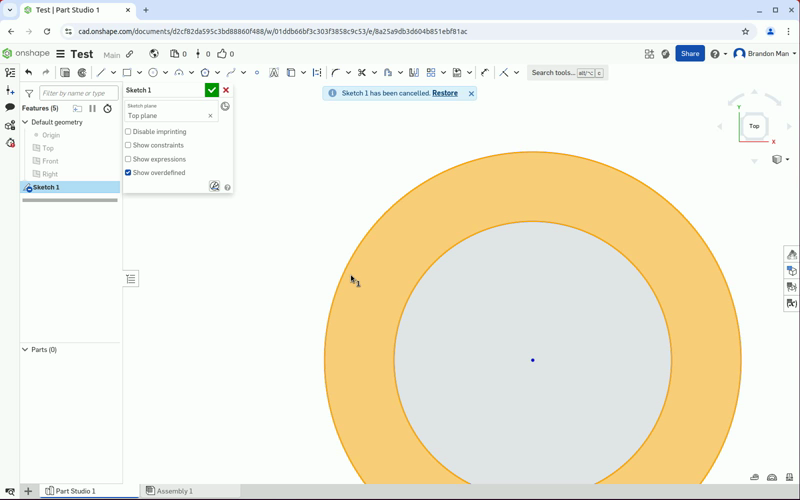
scroll(-6)
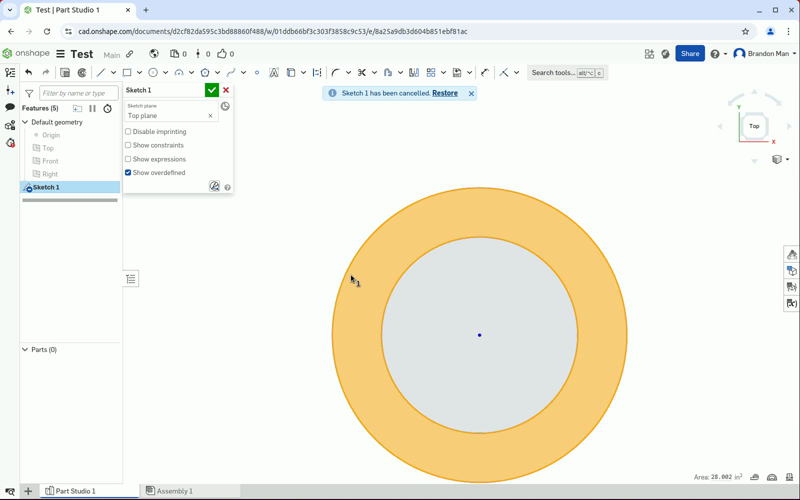
scroll(-6)
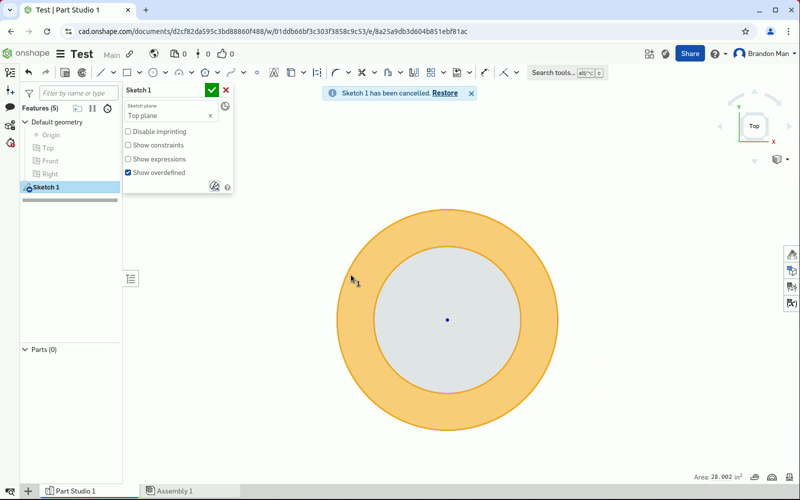
scroll(-6)
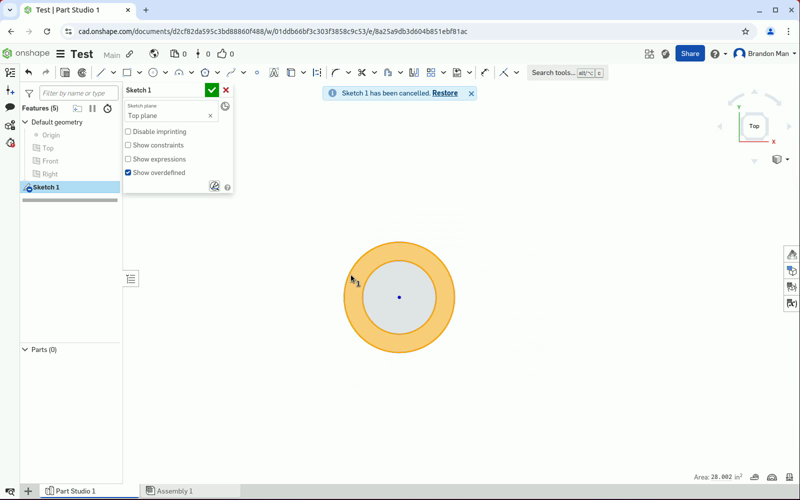
scroll(-6)
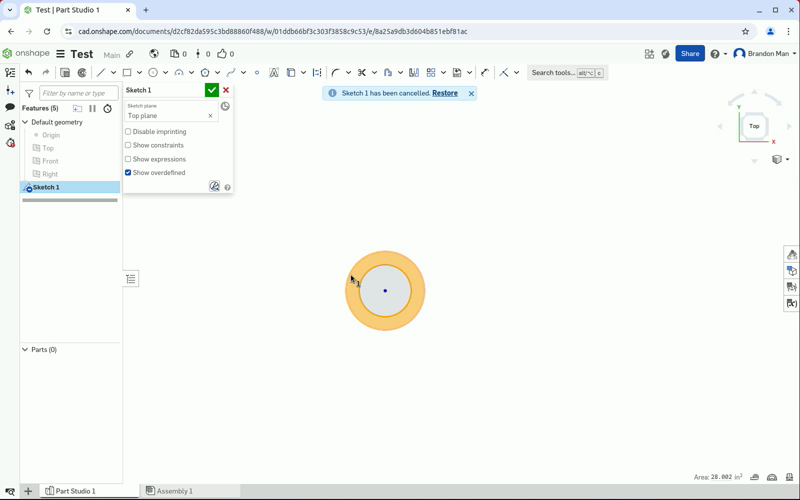
scroll(-6)
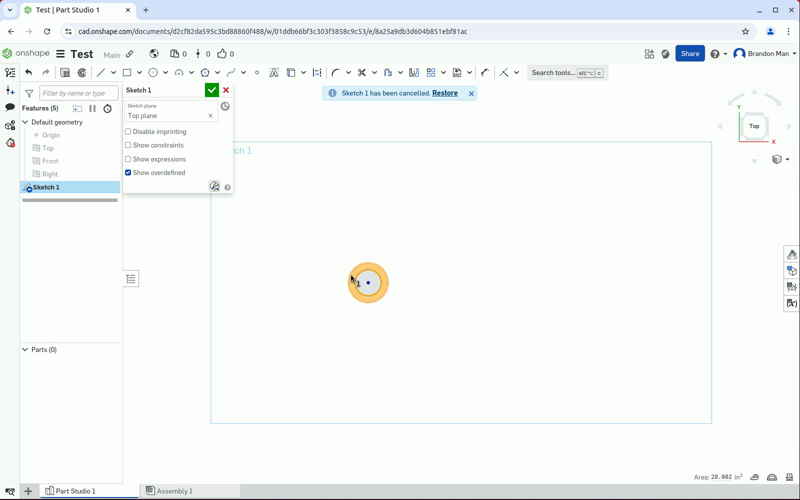
mouse_move(73, 352)
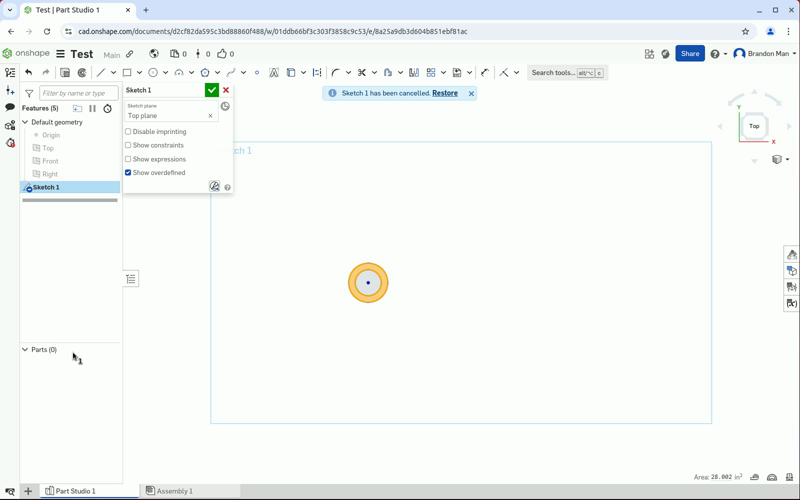
key(shift+y)
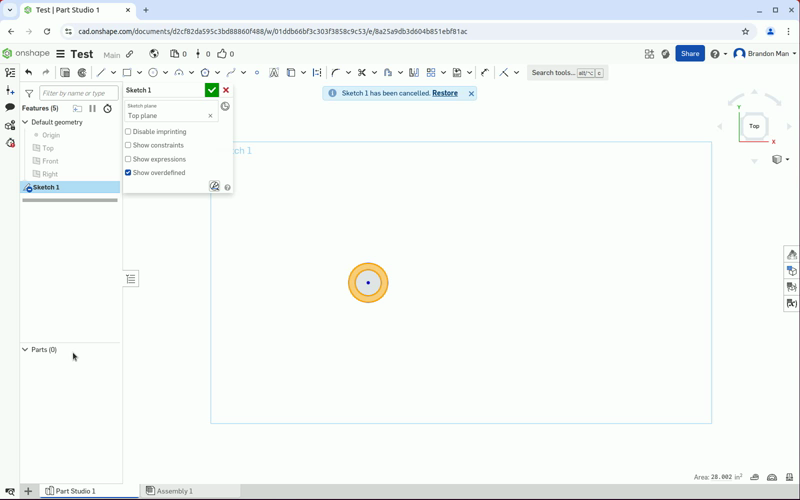
key(shift+e)
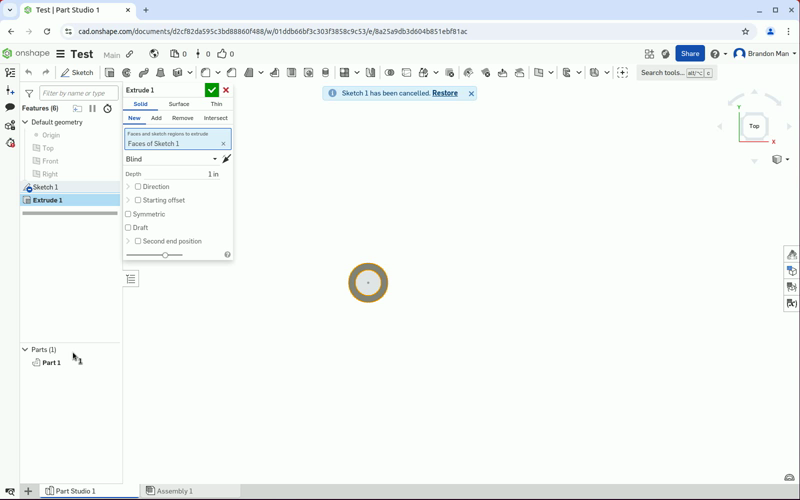
mouse_move(143, 106)
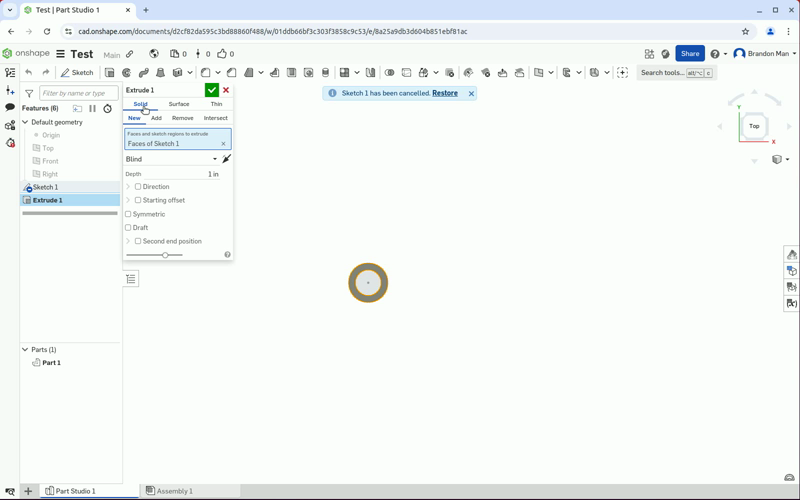
click(143, 106)
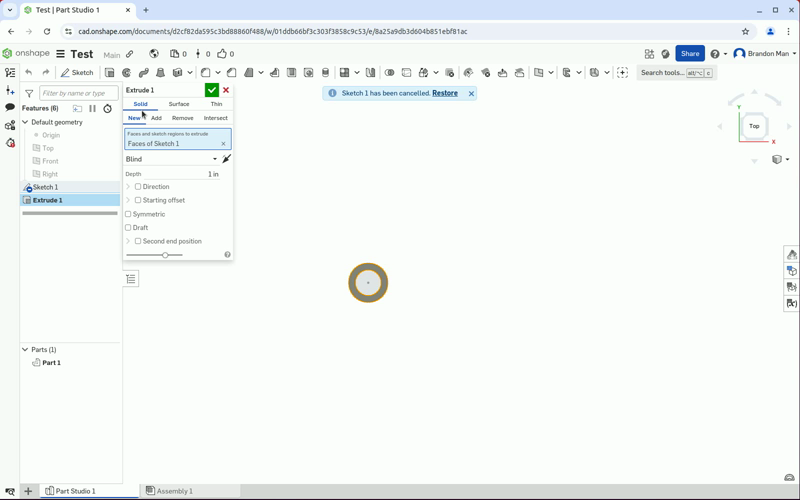
mouse_move(137, 120)
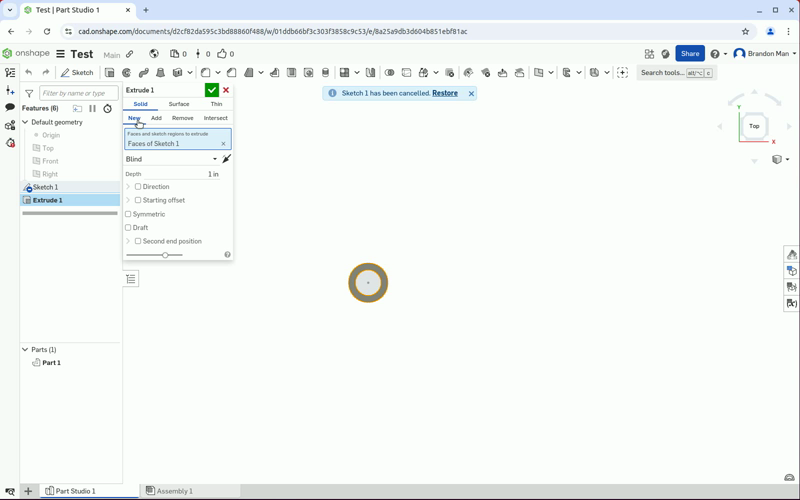
click(137, 120)
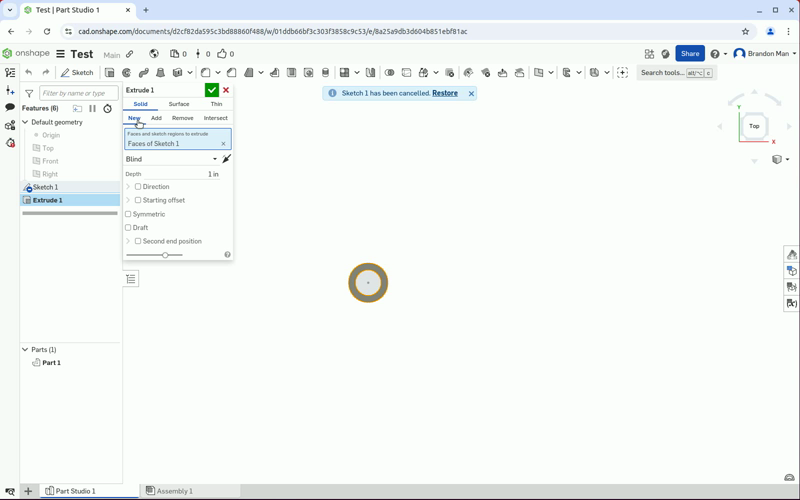
key(tab, 4)
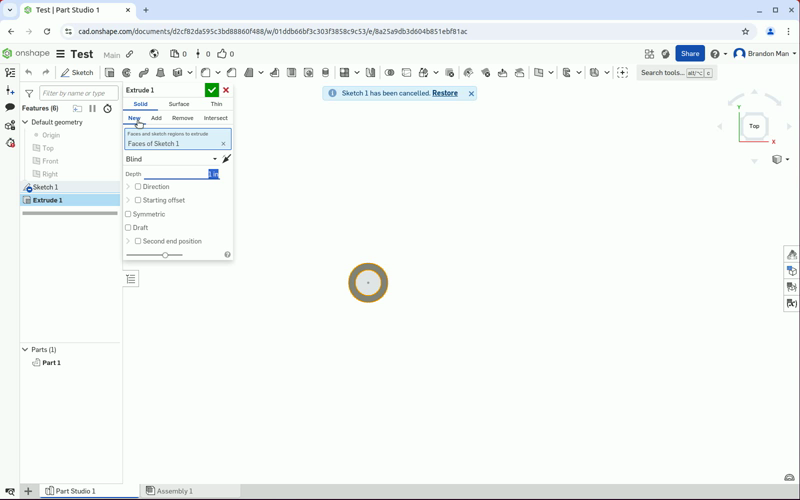
text(15.887)
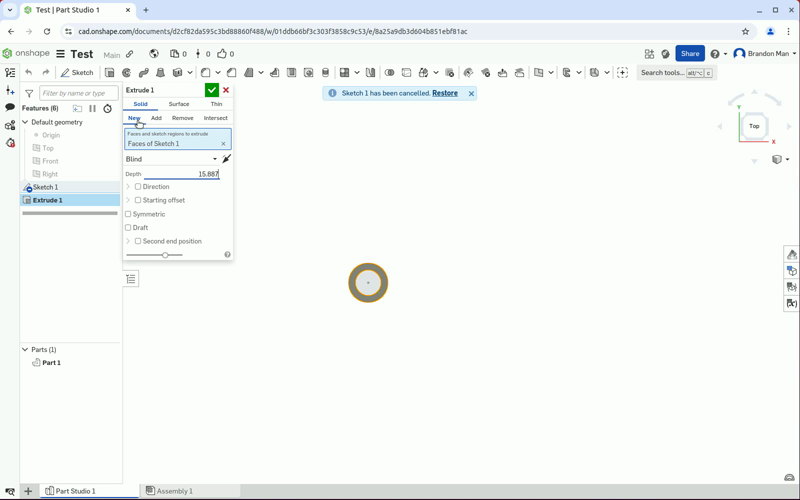
key(enter)
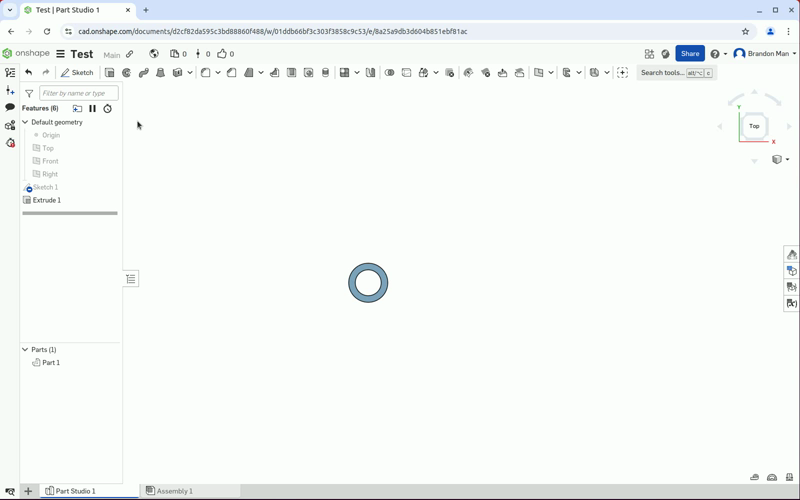
key(shift+h)
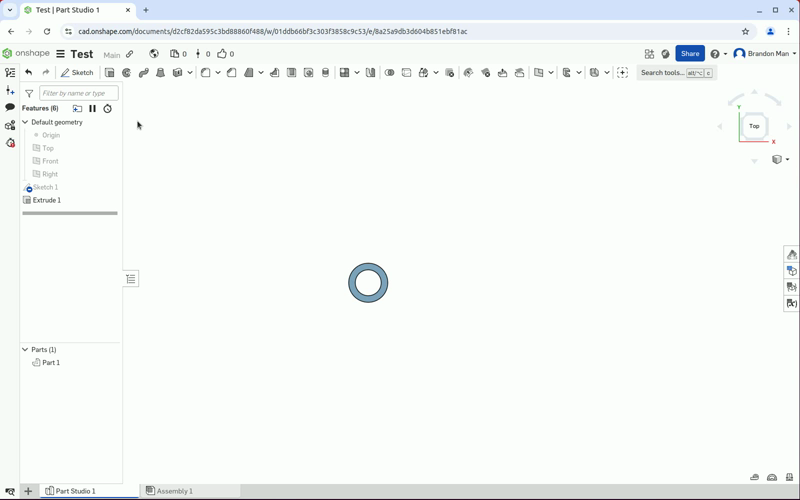
key(shift+h)
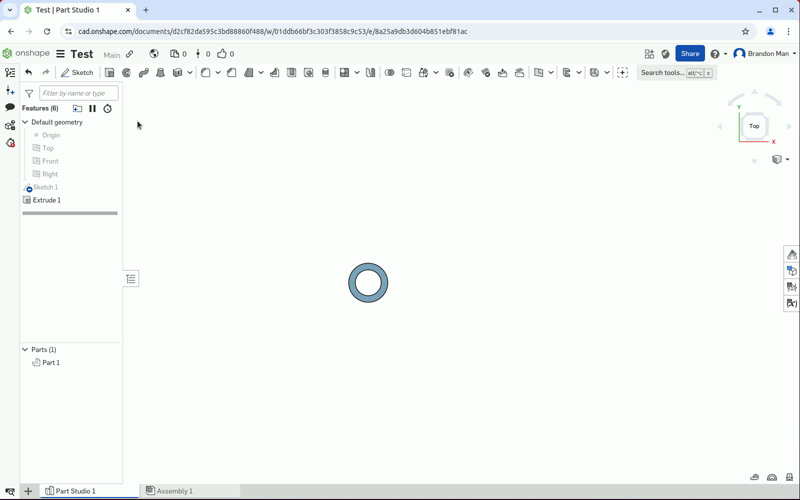
mouse_move(73, 189)
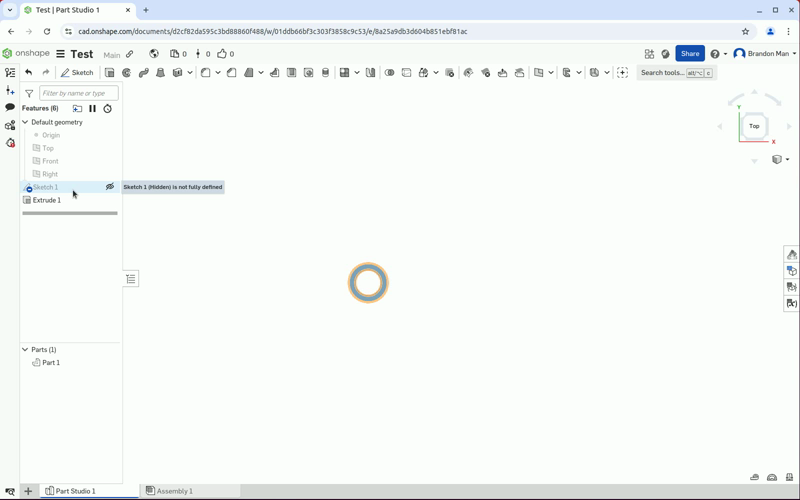
click(73, 189)
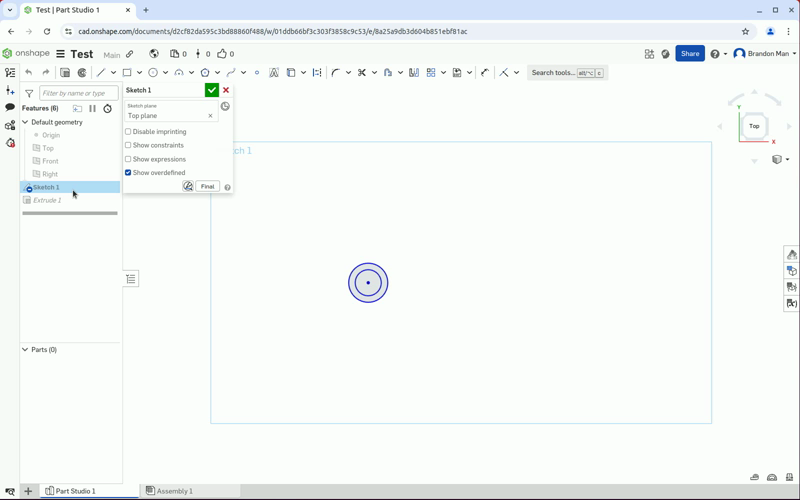
mouse_move(229, 92)
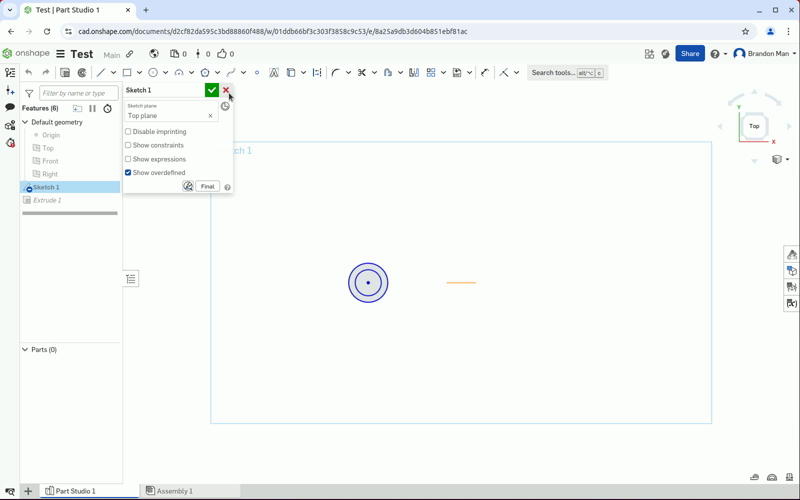
click(229, 92)
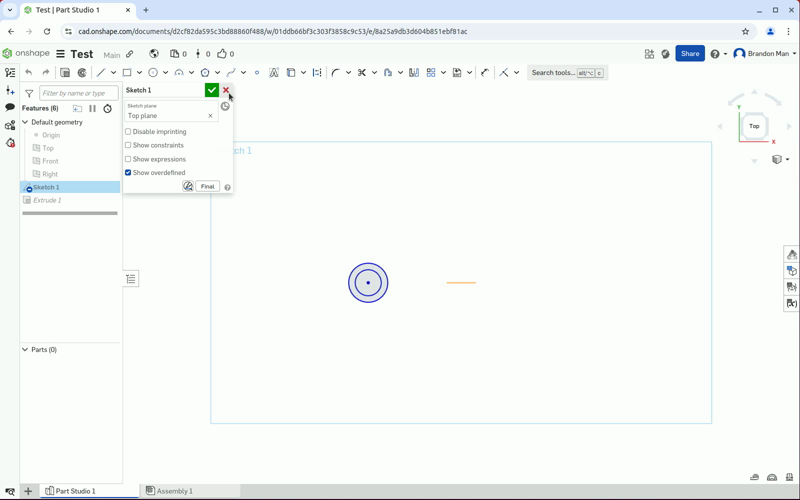
key(shift+s)
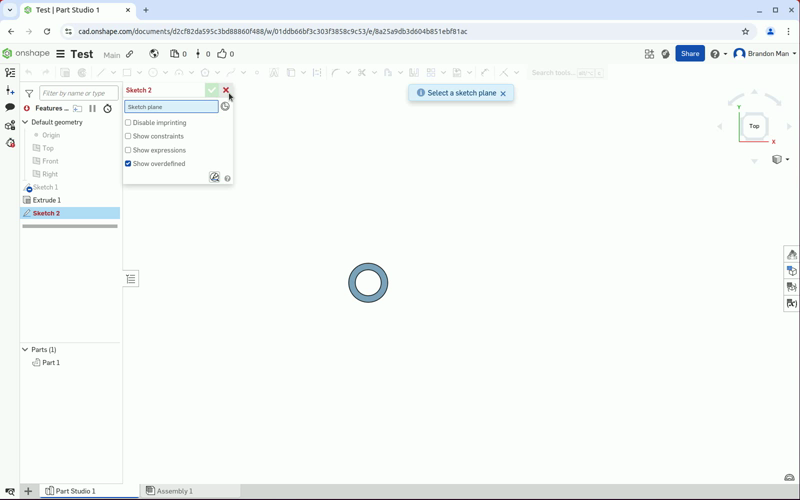
mouse_move(73, 150)
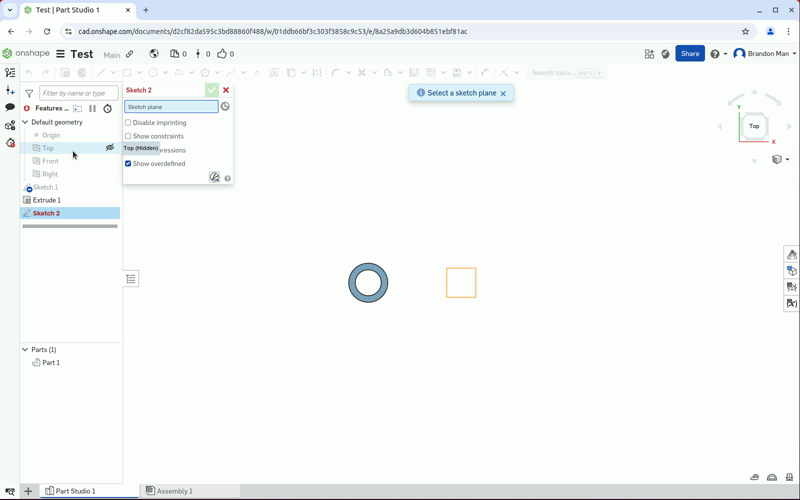
click(73, 150)
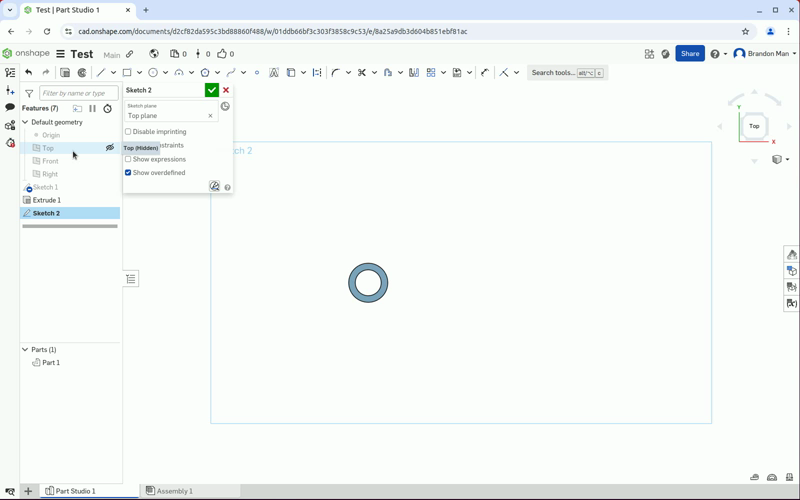
mouse_move(73, 352)
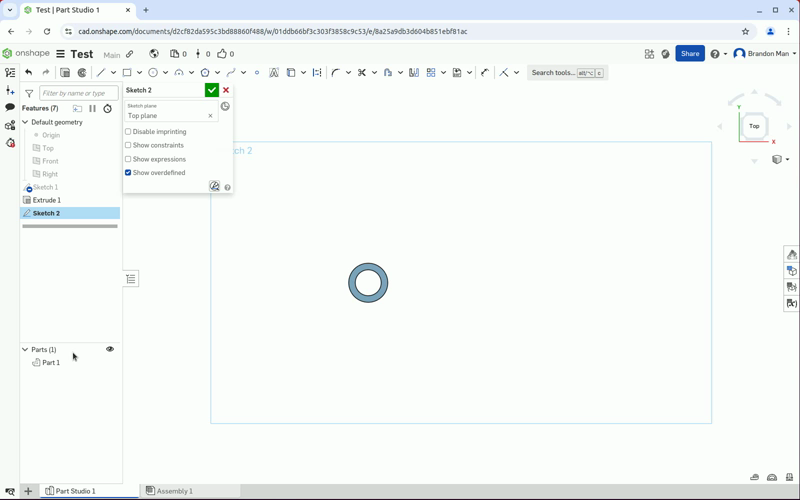
key(y)
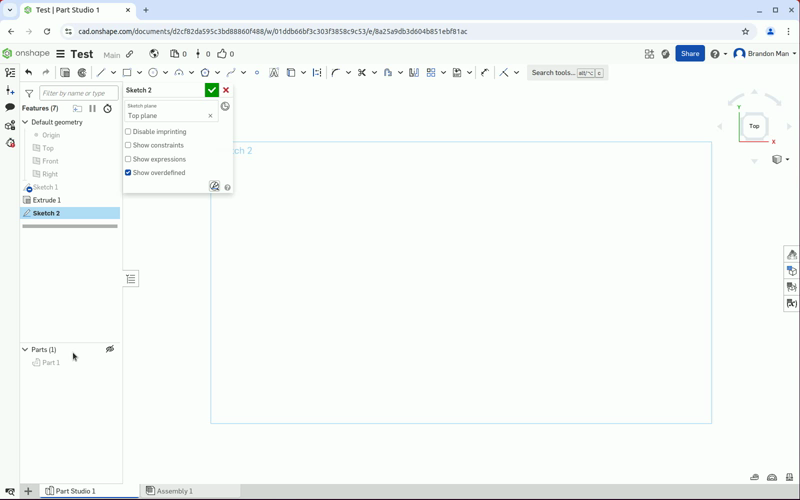
key(a)
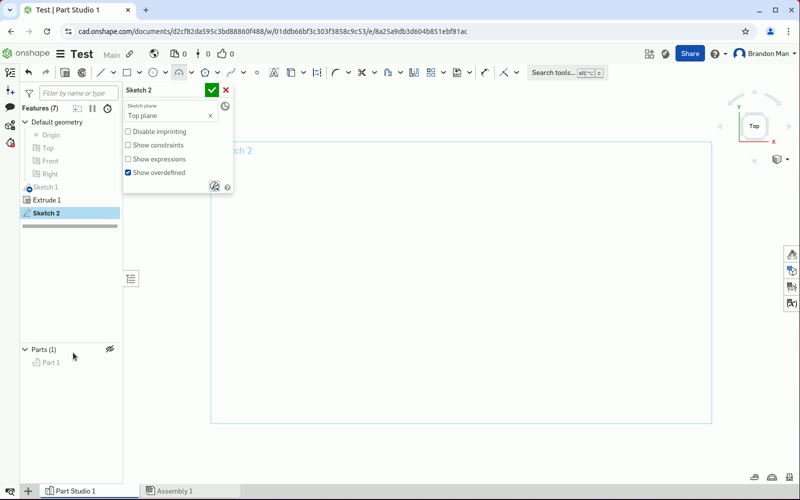
key_down(shift)
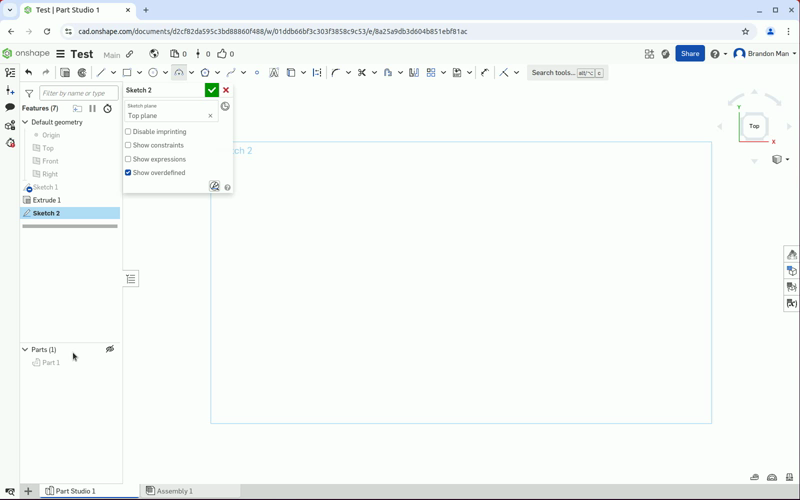
mouse_move(382, 270)
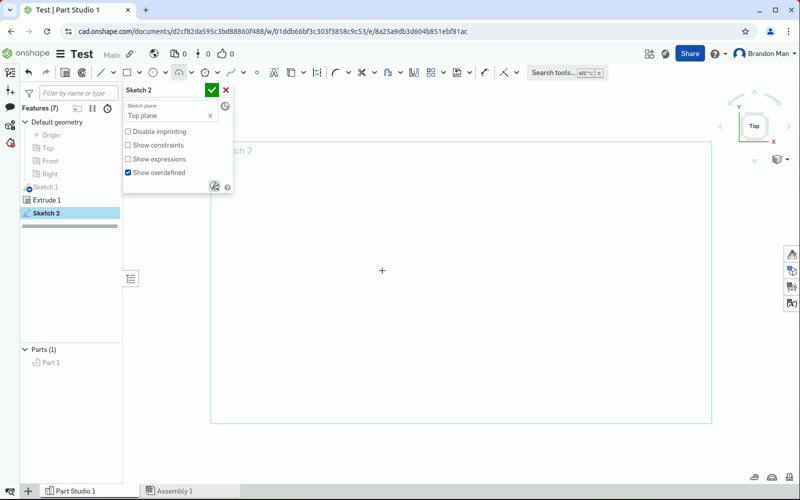
click(382, 270)
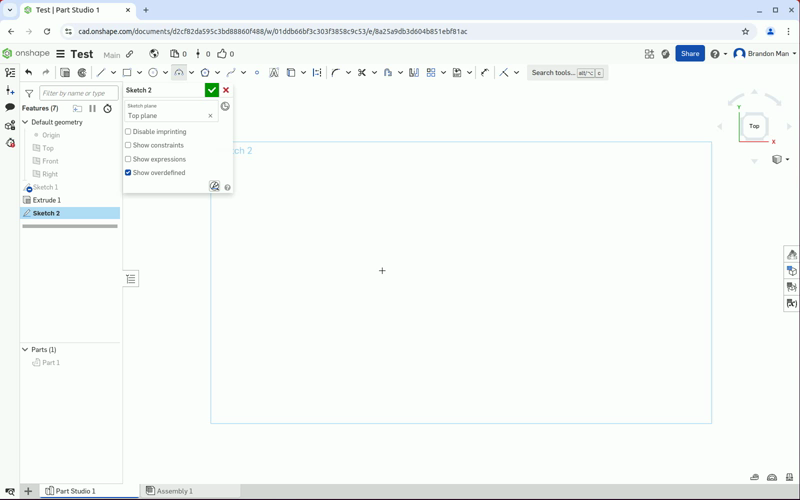
key_up(shift)
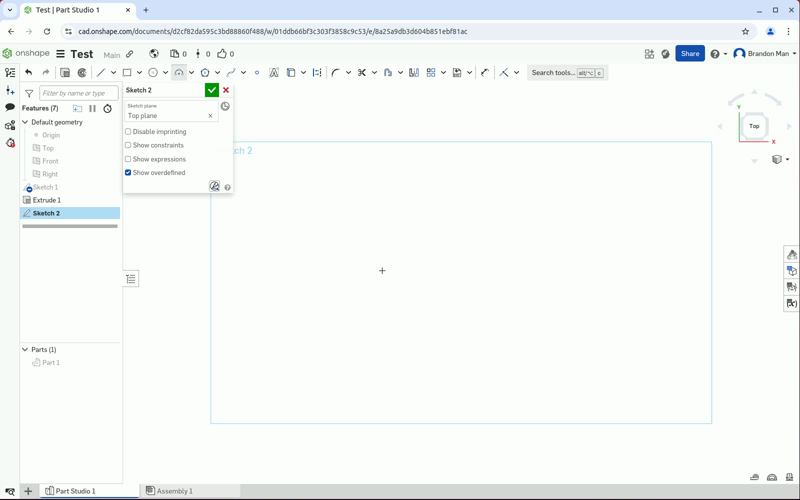
key_down(shift)
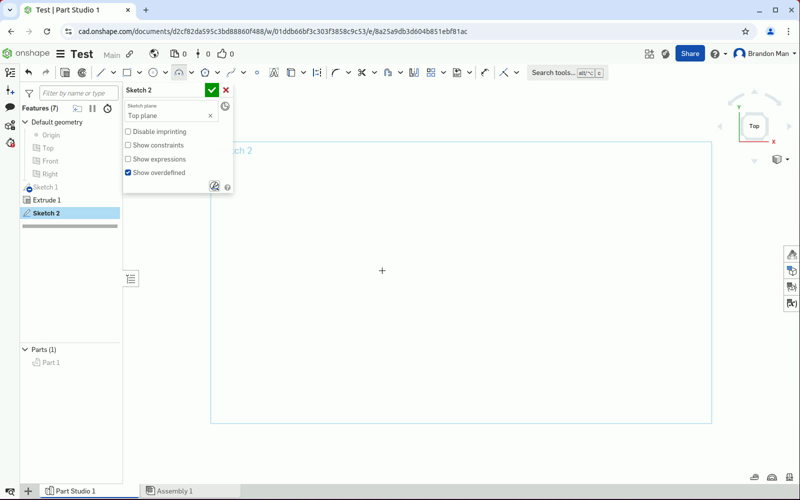
mouse_move(387, 283)
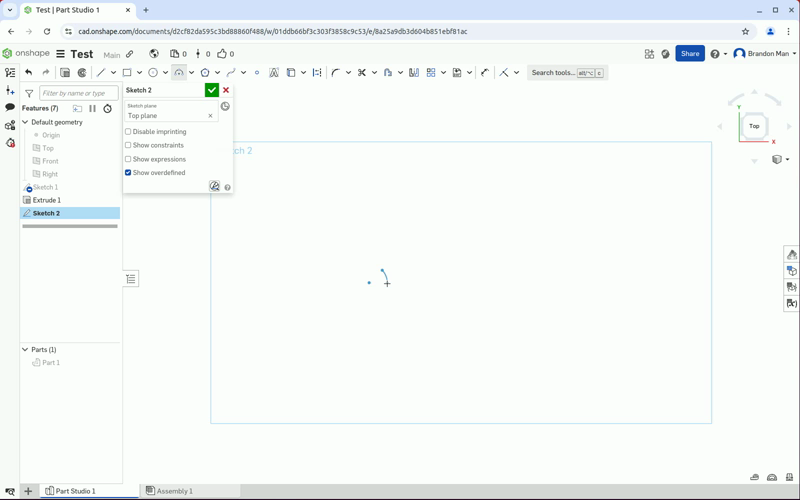
click(387, 283)
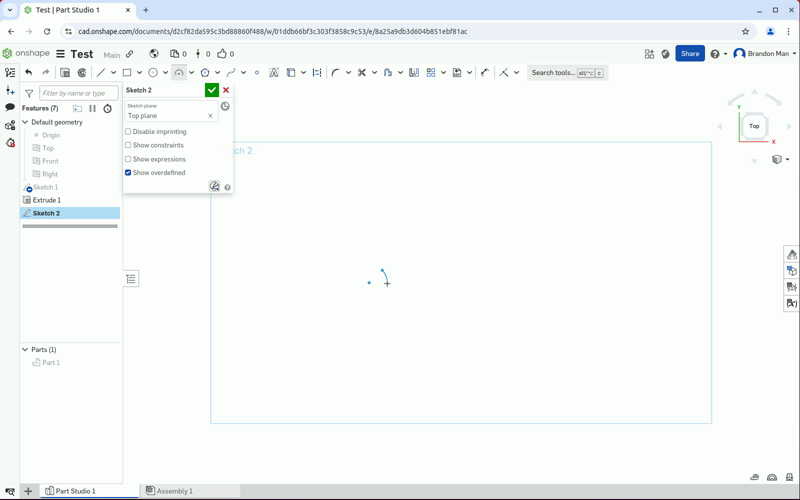
mouse_move(386, 276)
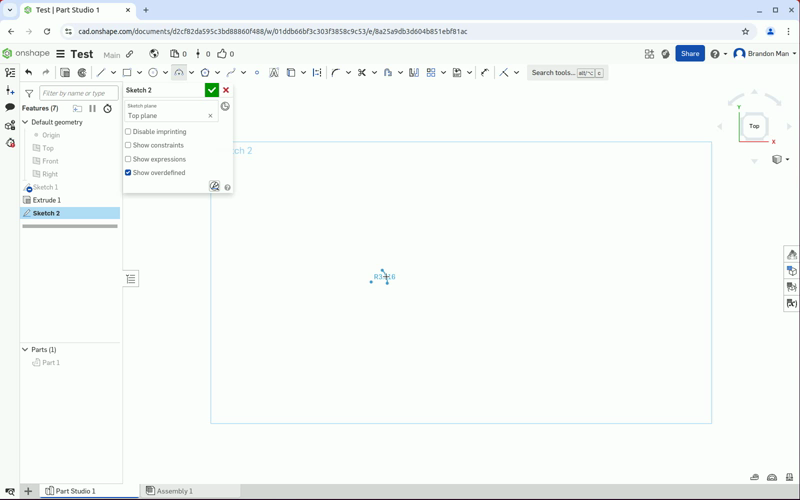
click(386, 276)
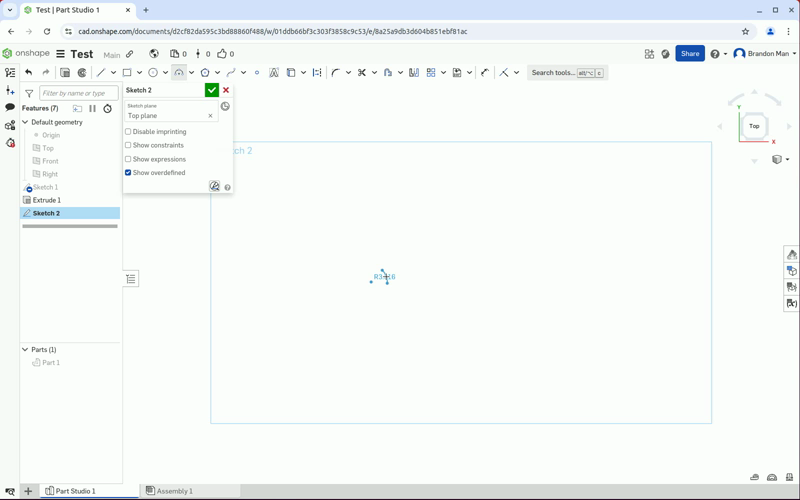
key_up(shift)
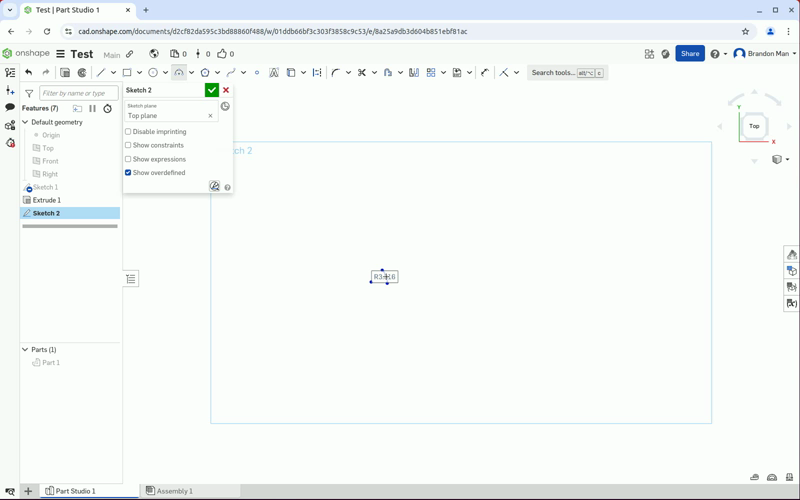
key(esc)
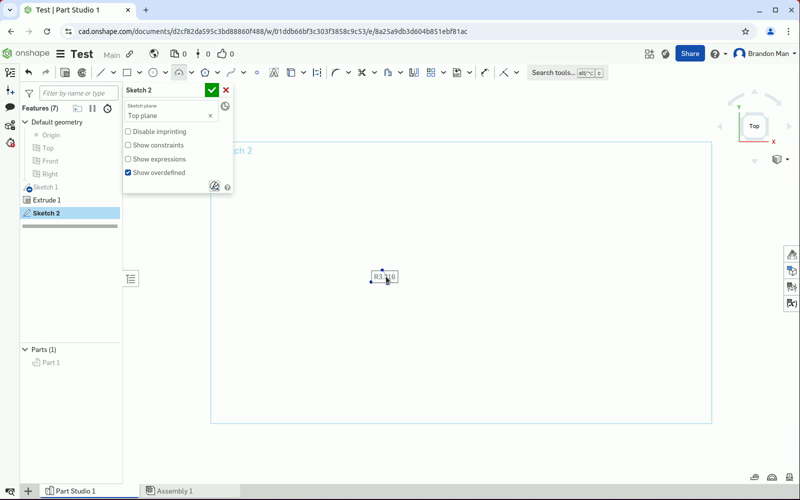
key(l)
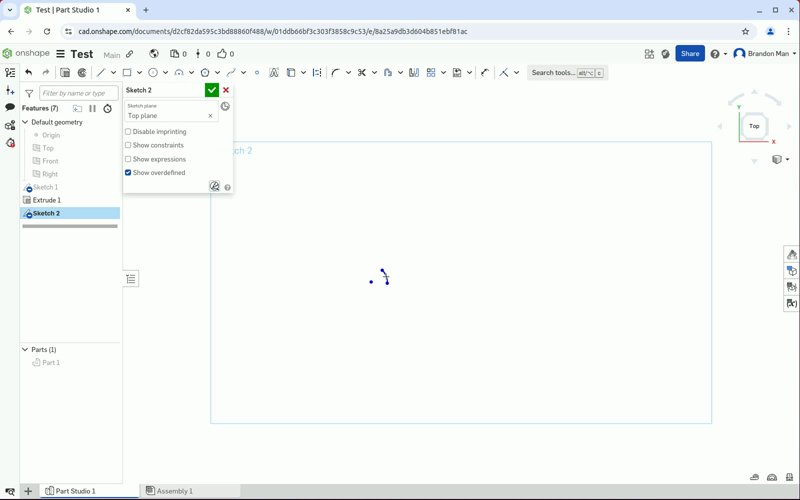
mouse_move(387, 283)
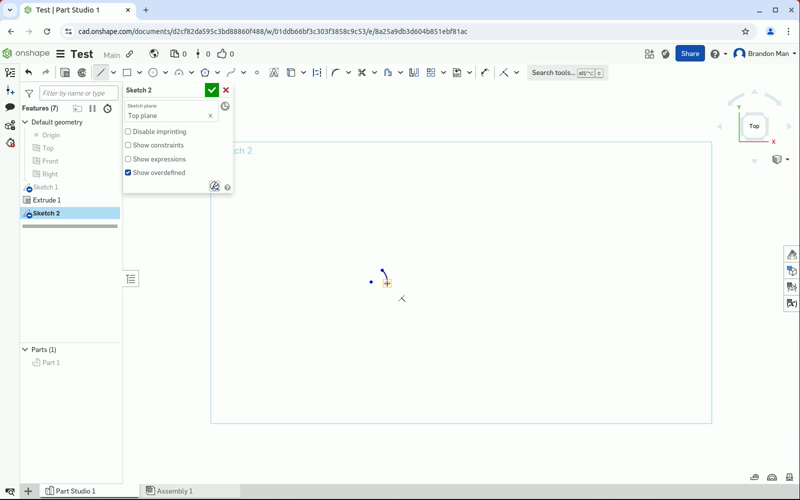
click(387, 283)
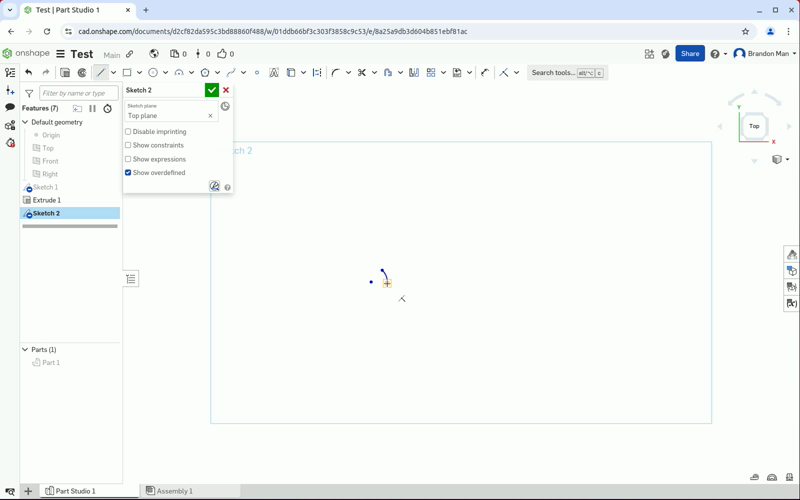
key_down(shift)
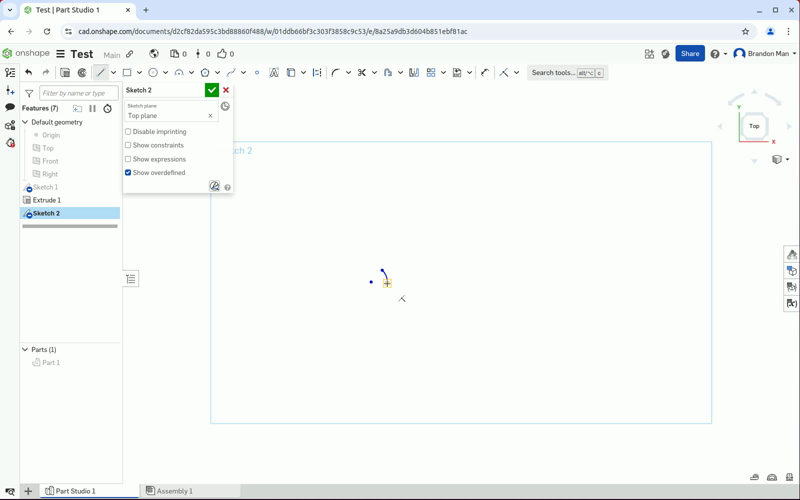
mouse_move(534, 283)
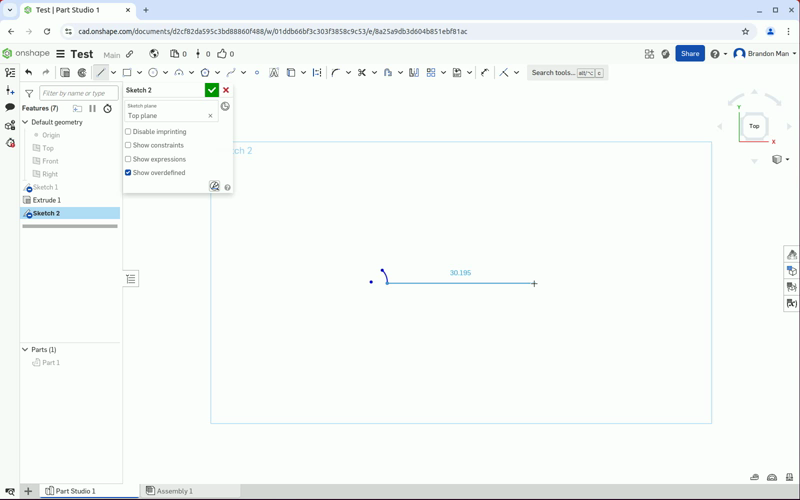
click(534, 283)
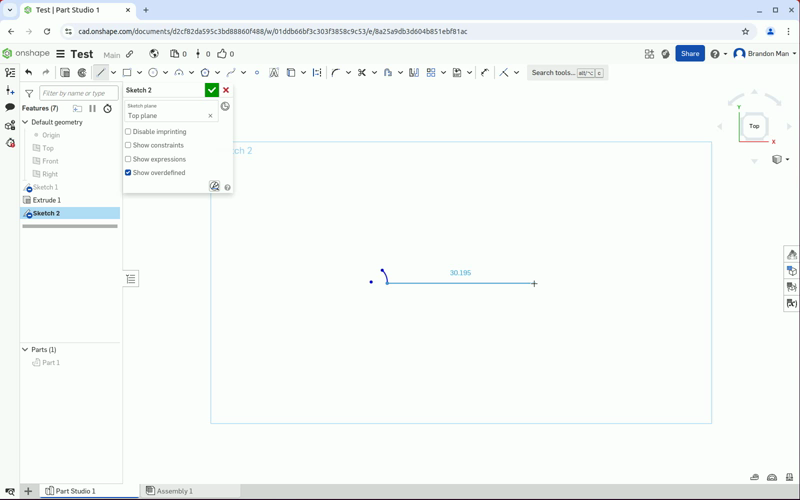
key_up(shift)
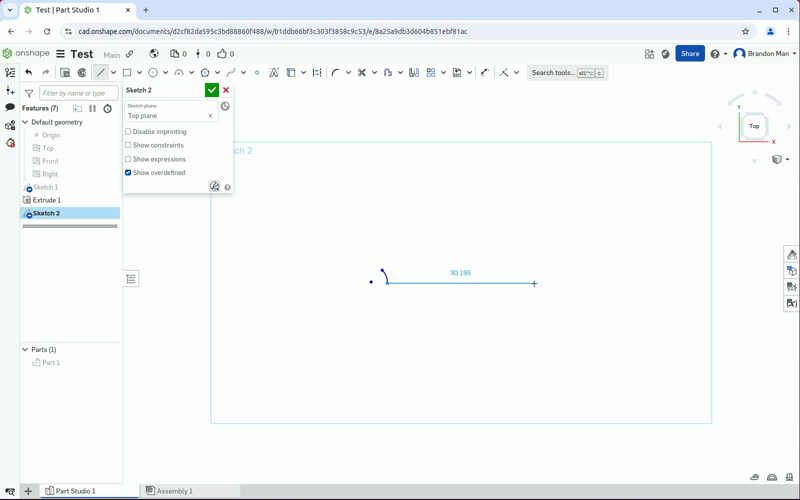
key(esc)
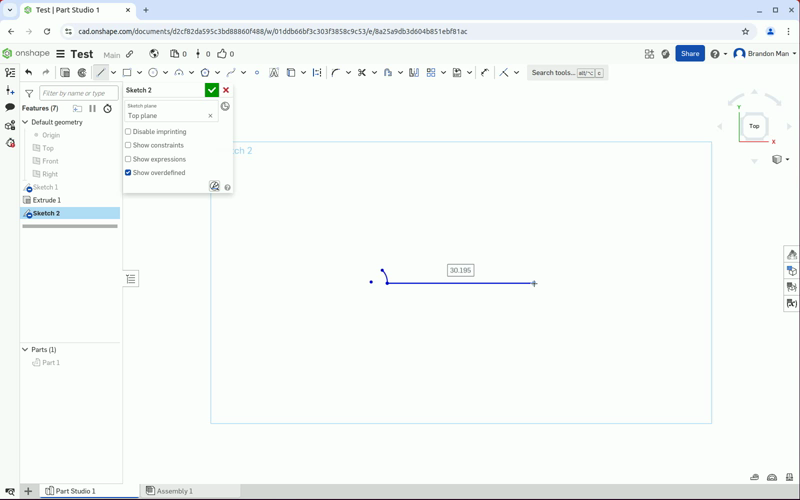
key(a)
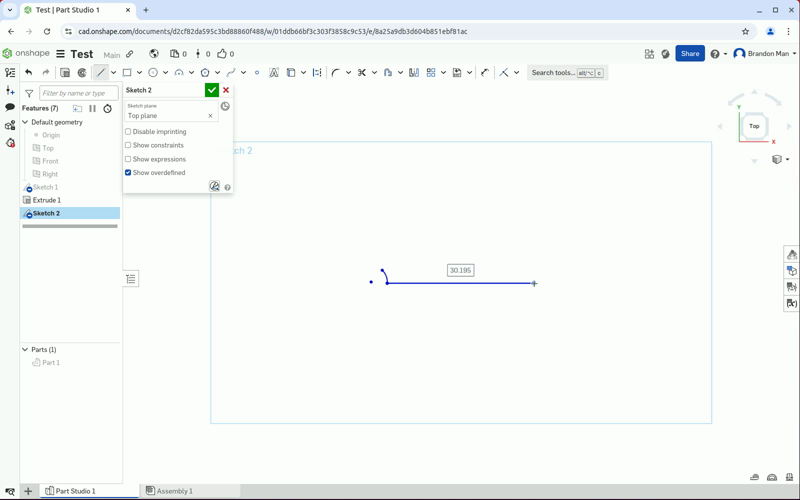
mouse_move(534, 283)
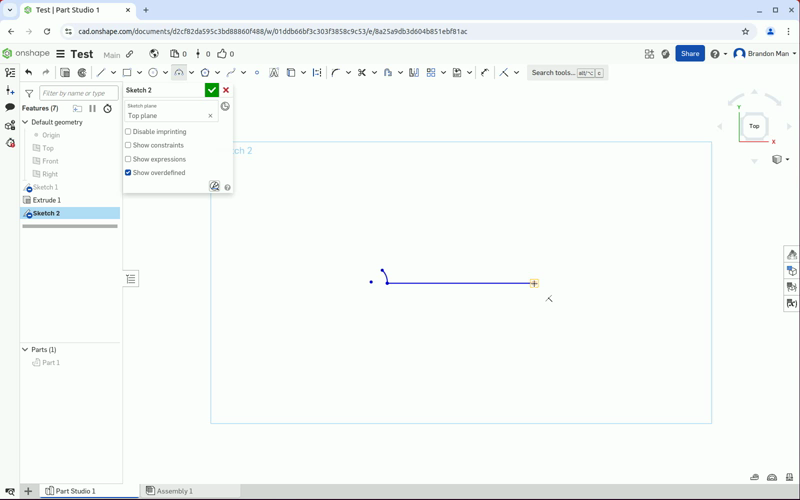
click(534, 283)
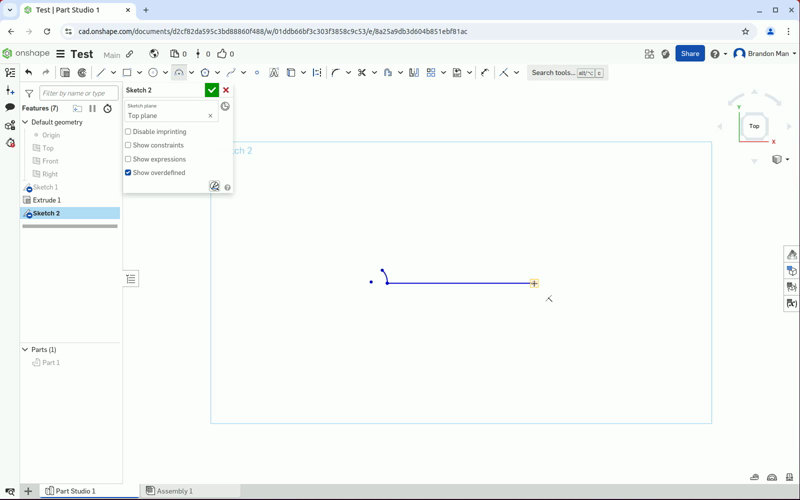
key_down(shift)
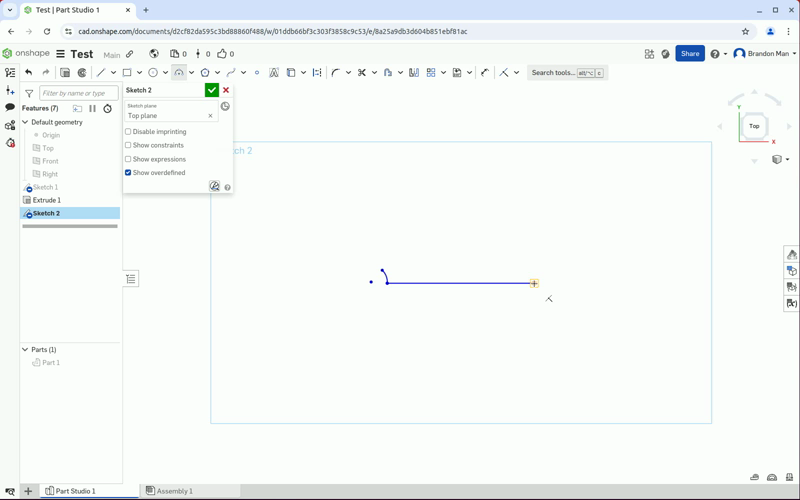
mouse_move(538, 270)
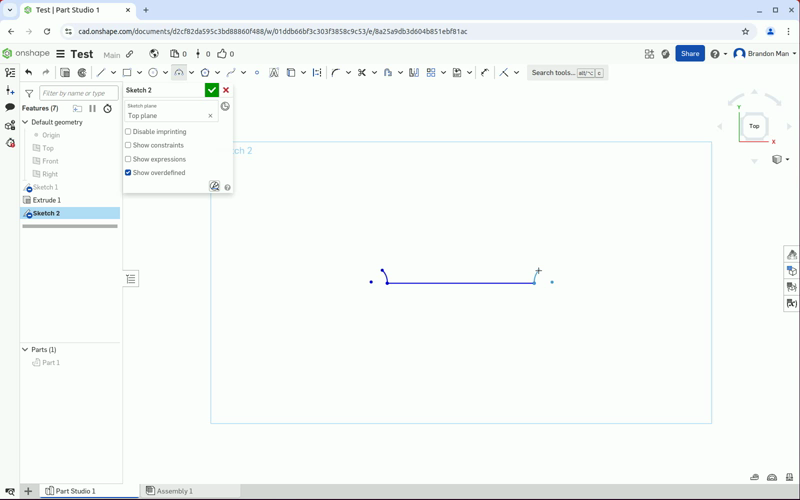
click(538, 270)
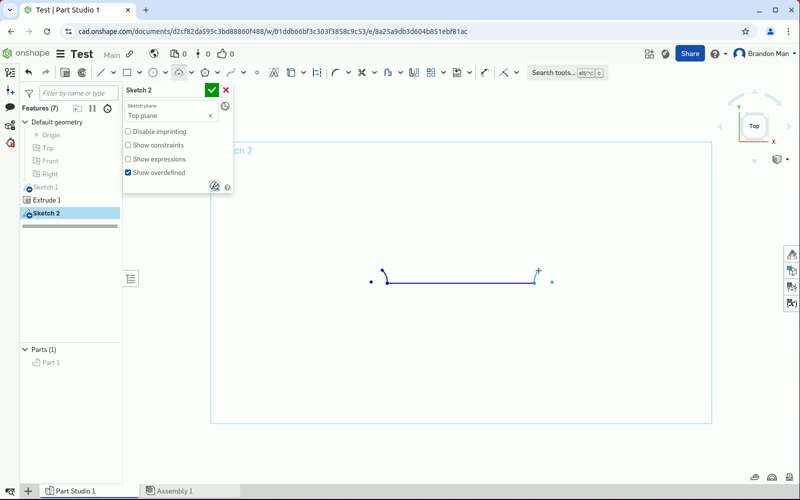
mouse_move(535, 276)
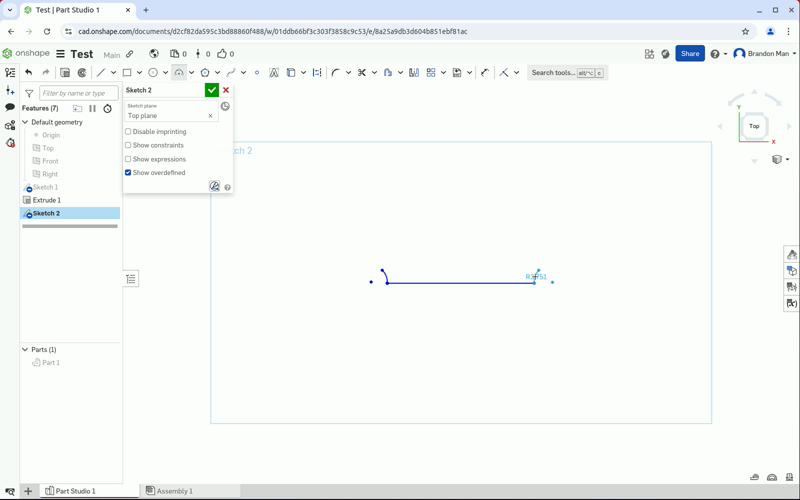
click(535, 276)
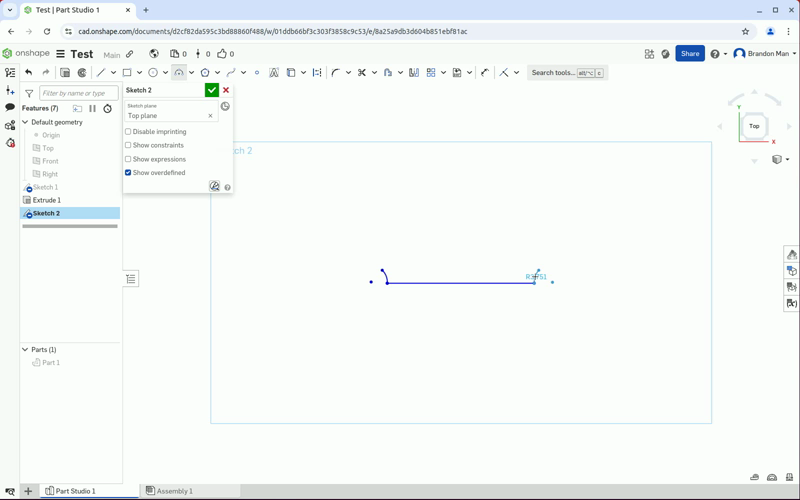
key_up(shift)
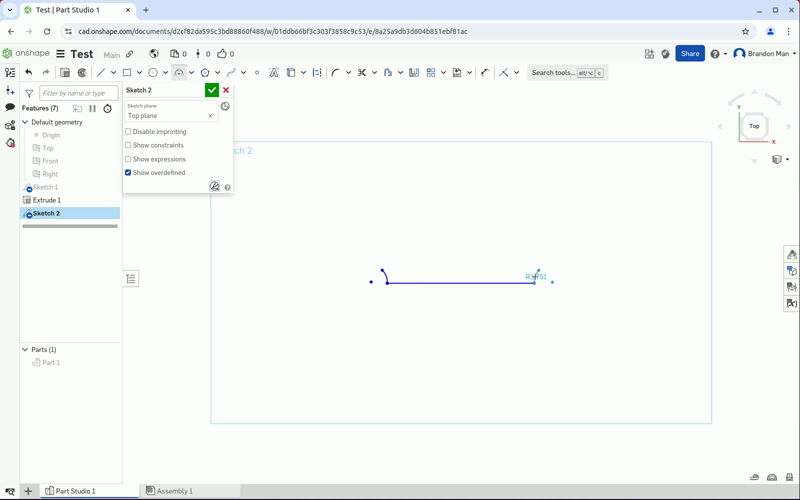
key(esc)
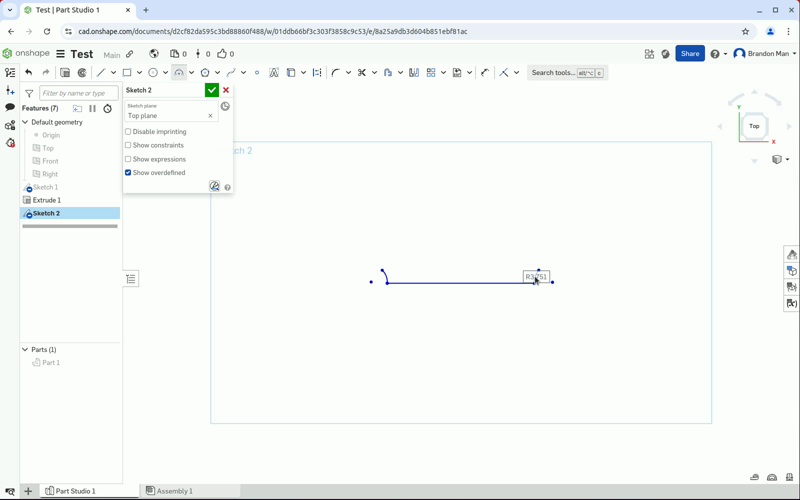
key(l)
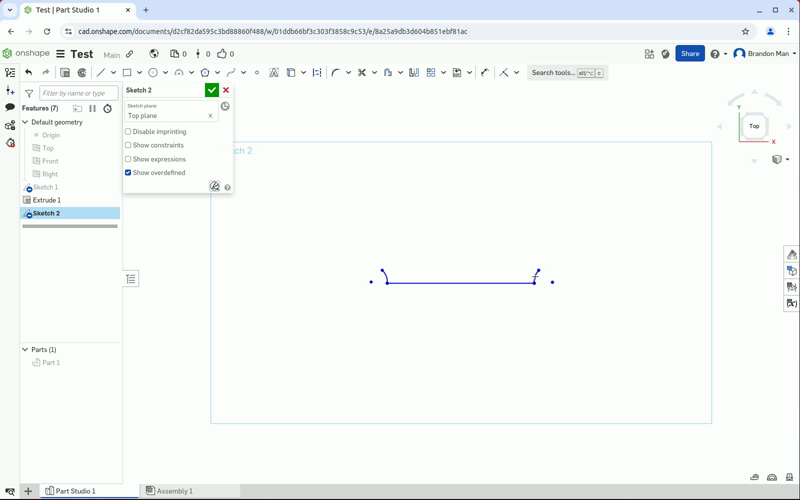
mouse_move(538, 270)
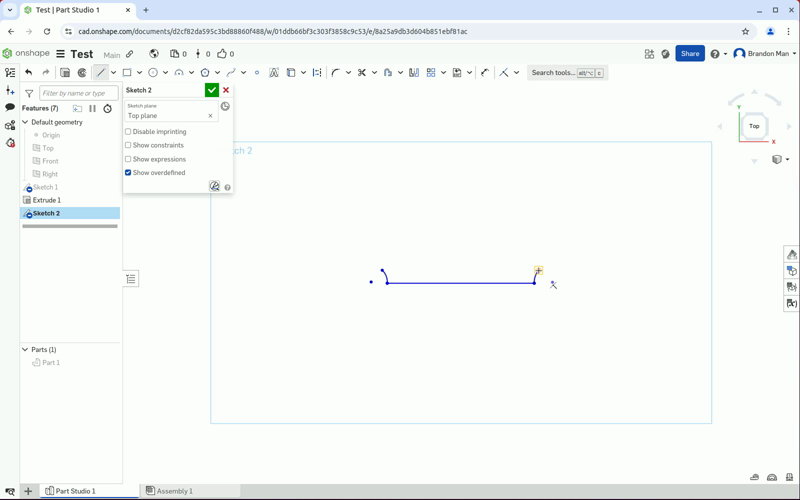
click(538, 270)
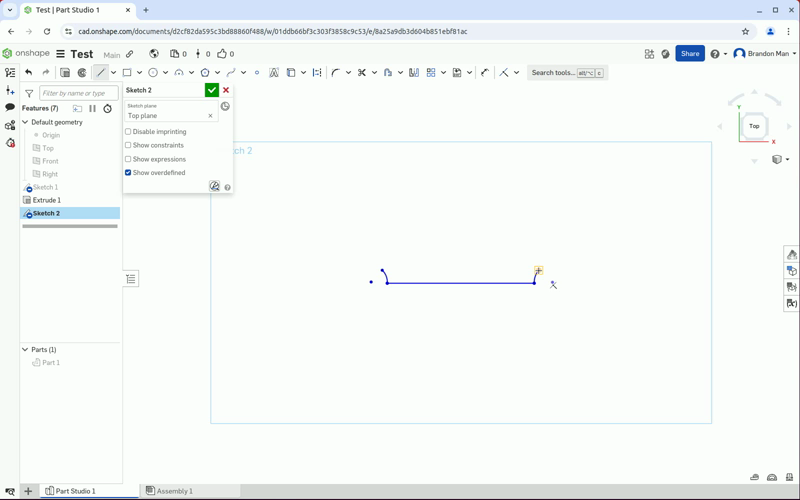
key_down(shift)
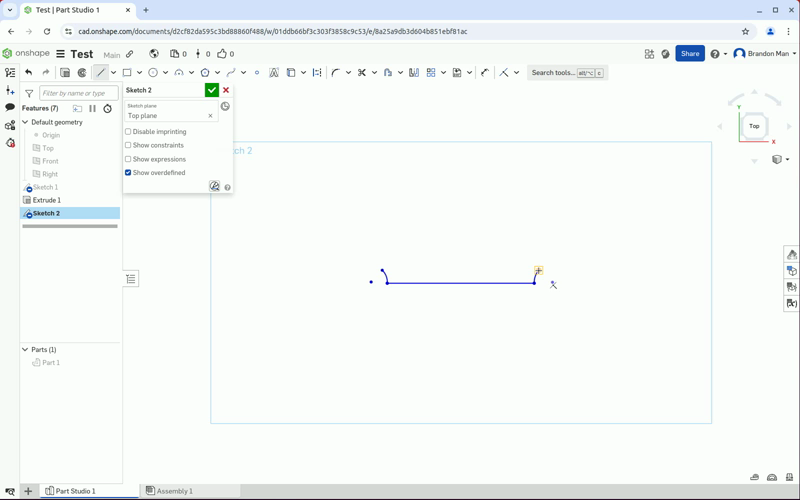
mouse_move(382, 270)
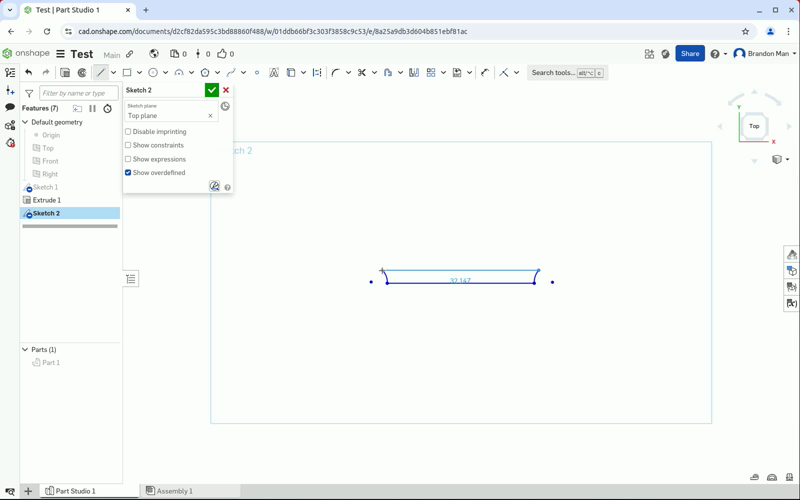
key_up(shift)
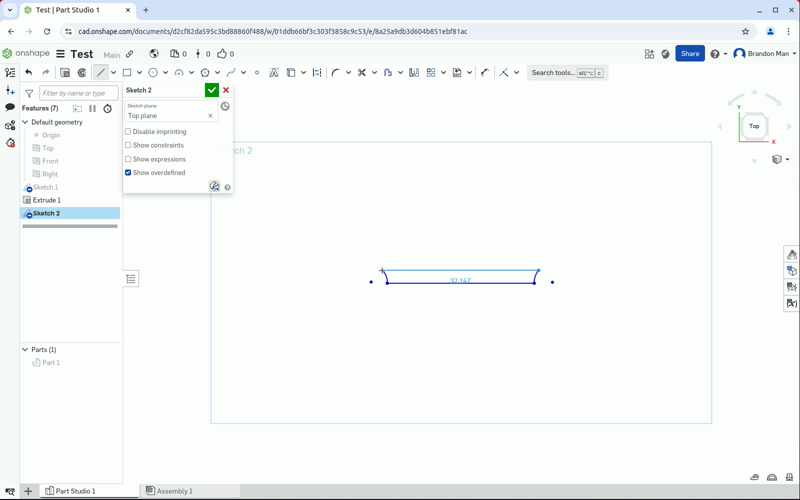
click(382, 270)
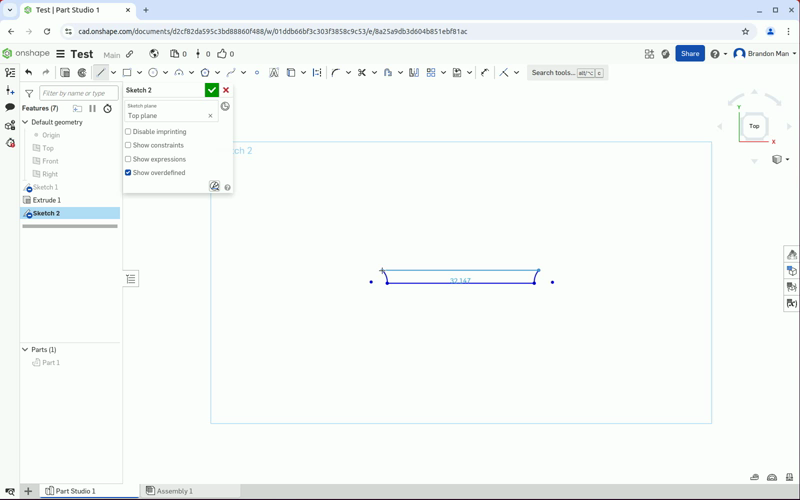
key(esc)
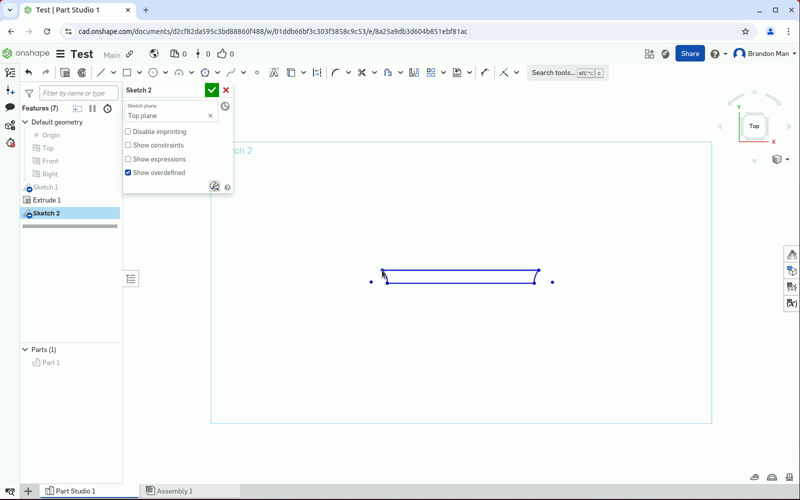
mouse_move(519, 276)
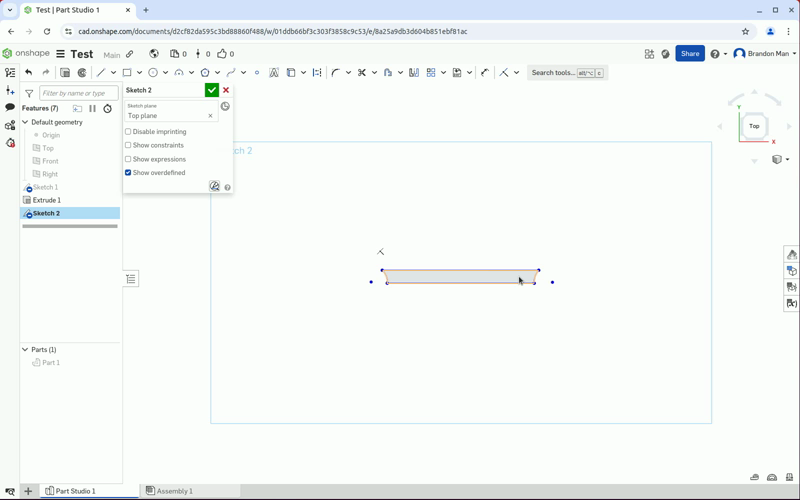
click(519, 276)
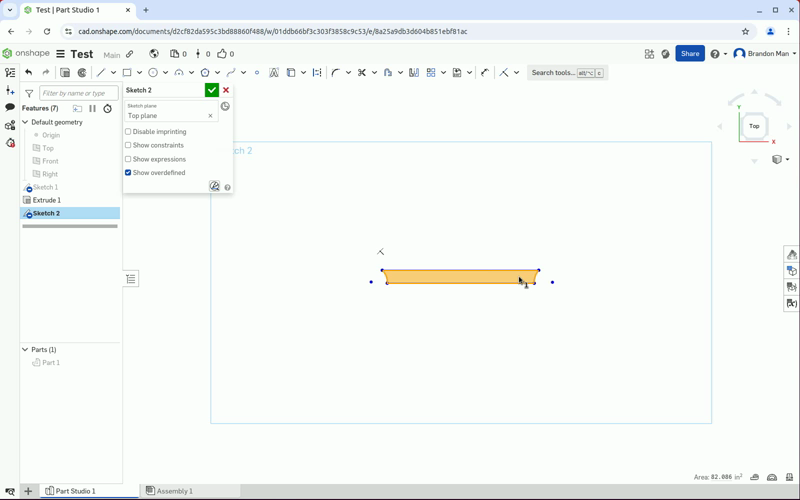
mouse_move(73, 352)
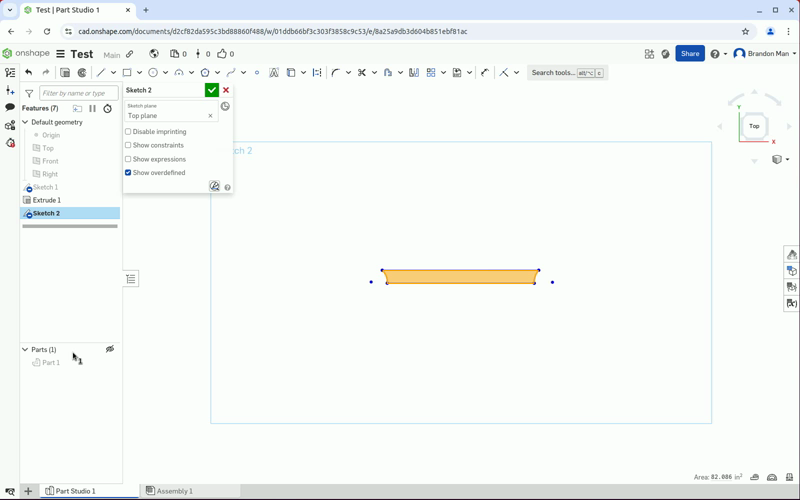
key(shift+y)
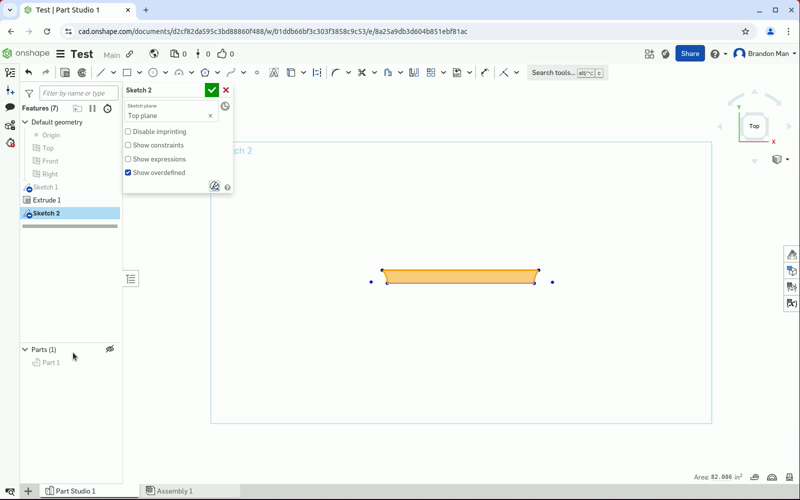
key(shift+e)
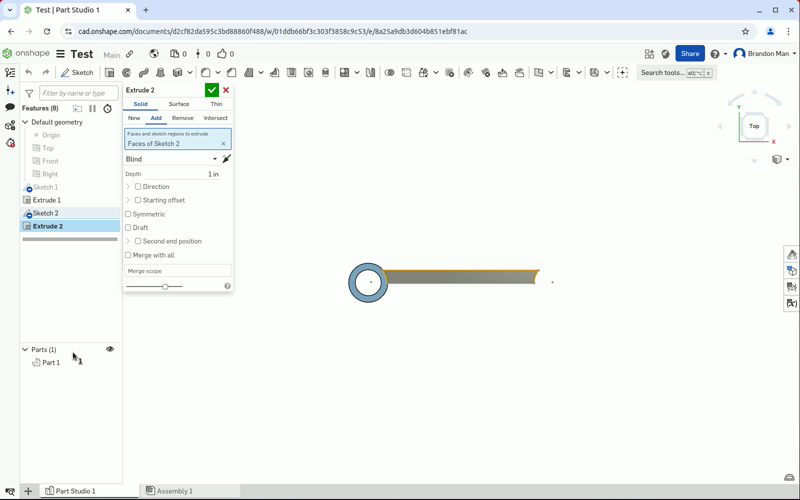
mouse_move(143, 106)
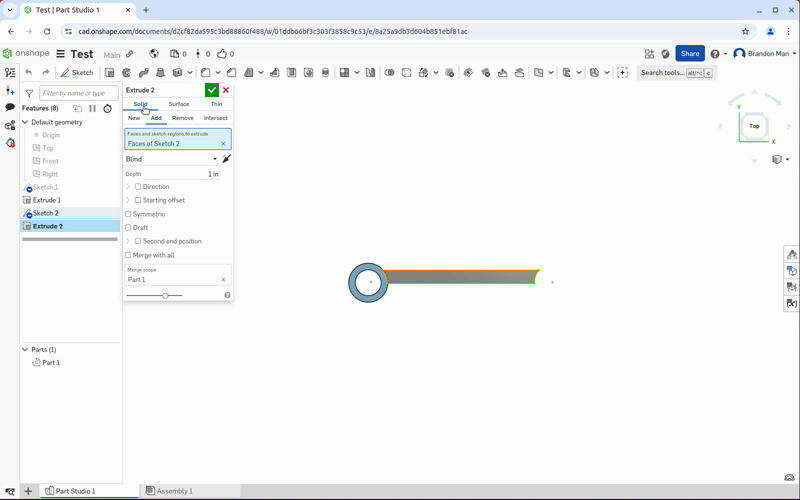
click(143, 106)
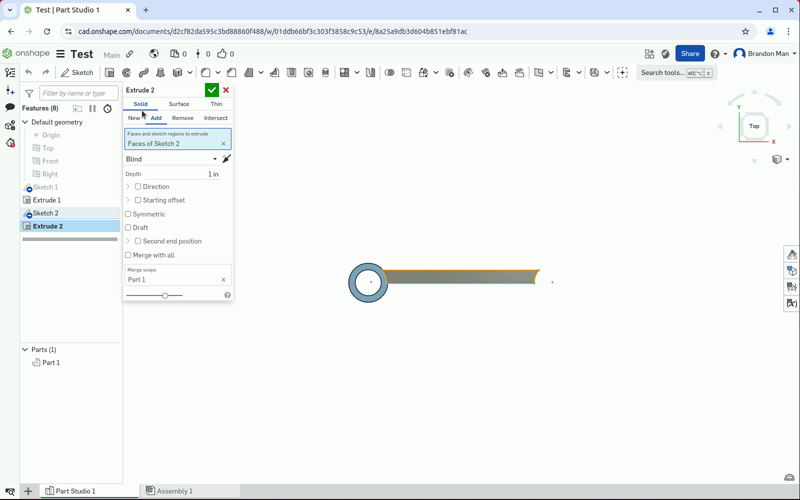
mouse_move(137, 120)
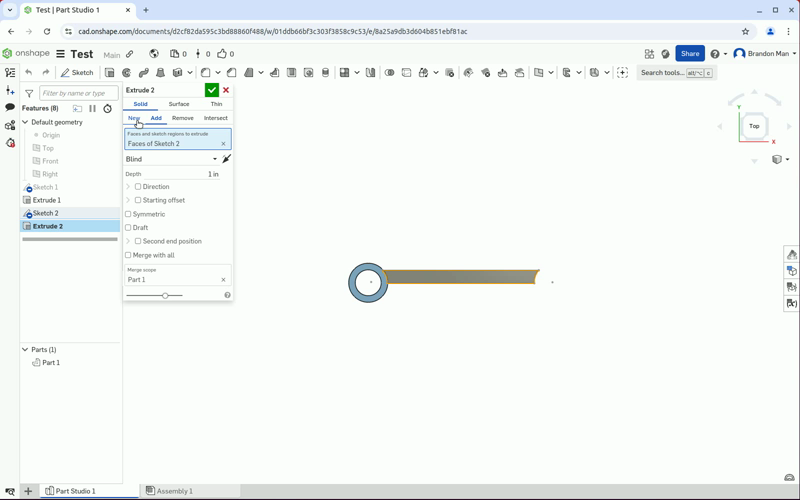
click(137, 120)
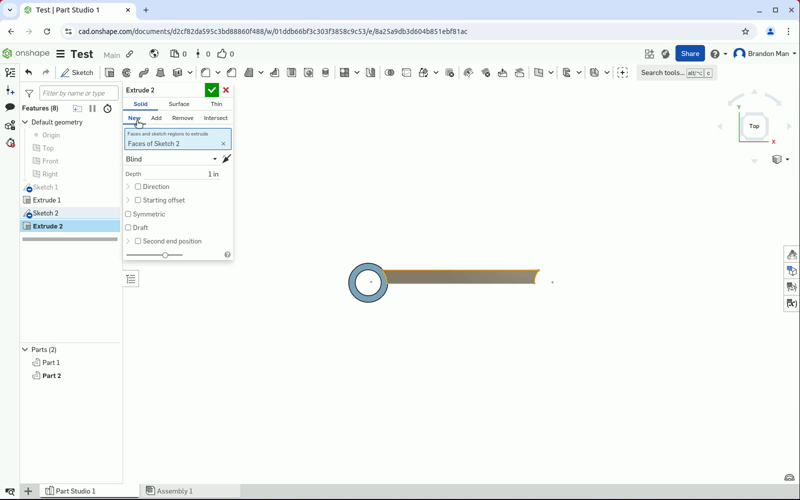
key(tab, 4)
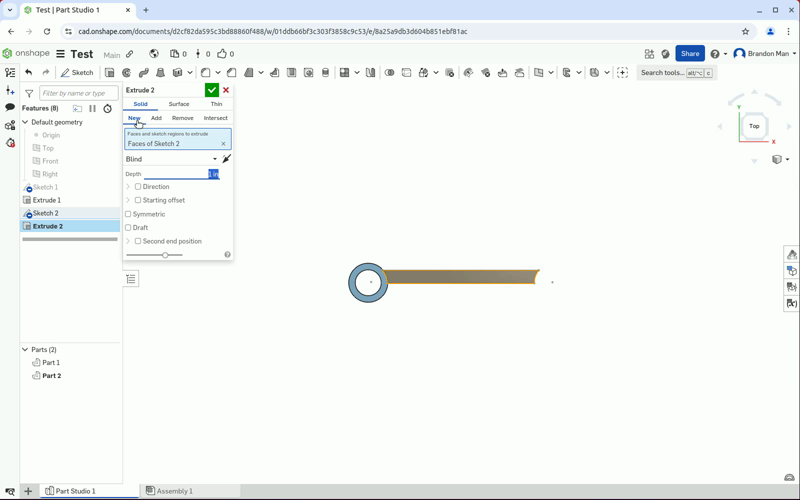
text(15.887)
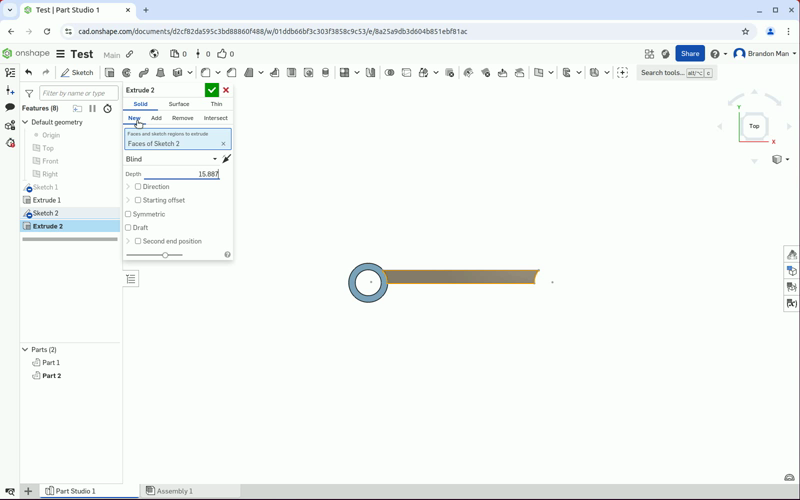
key(enter)
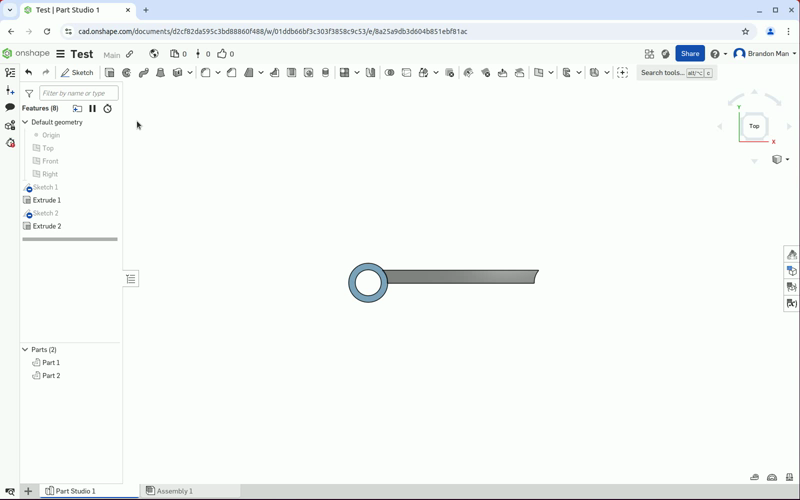
key(shift+h)
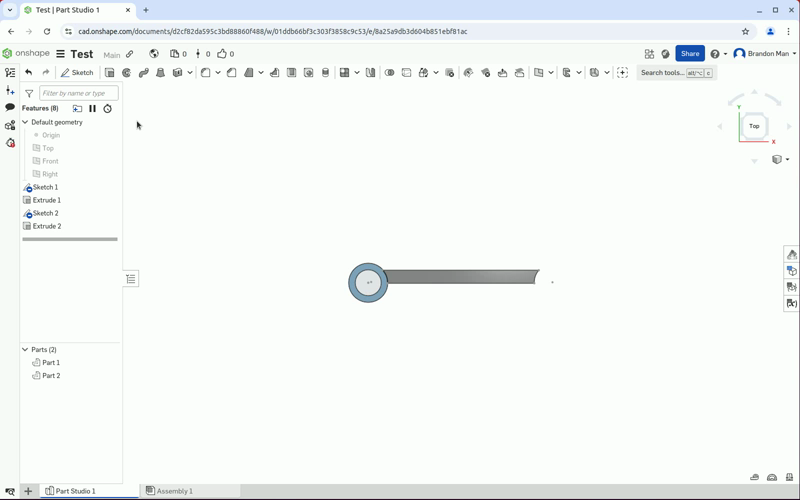
key(shift+h)
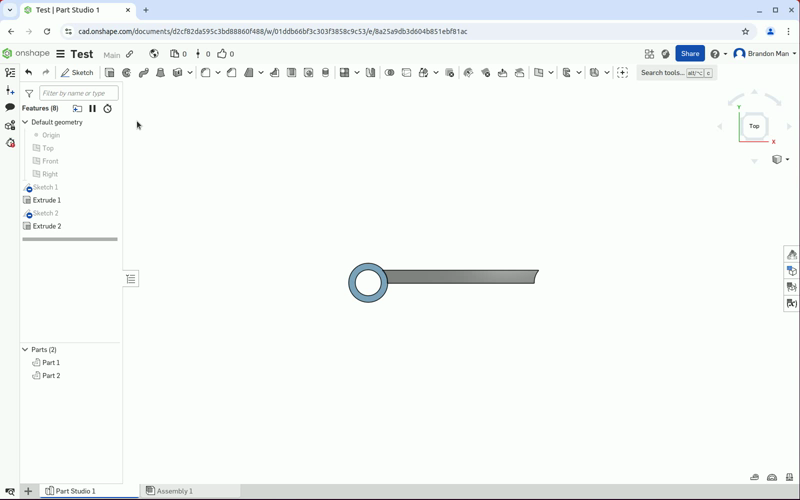
mouse_move(73, 189)
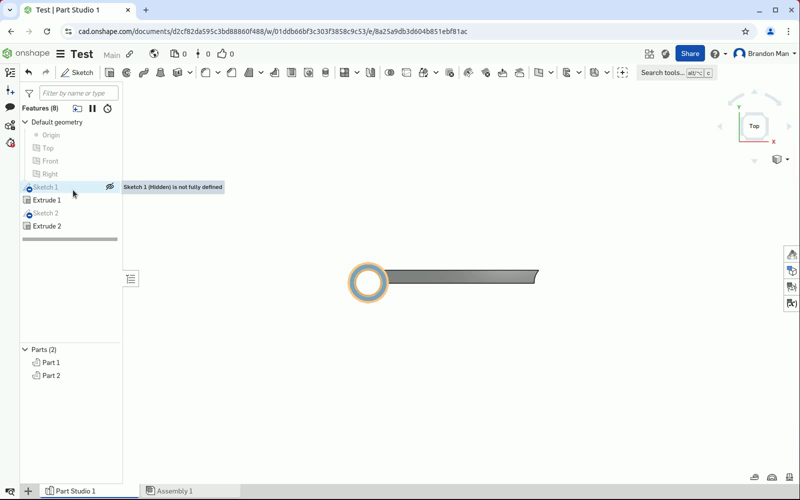
click(73, 189)
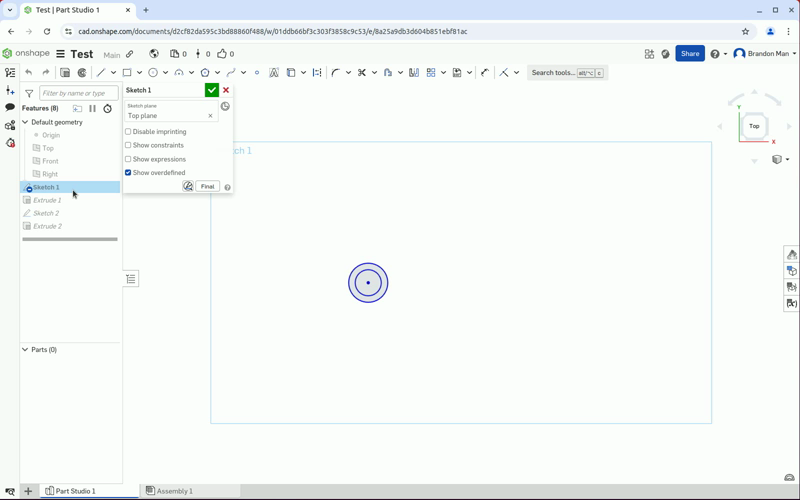
mouse_move(229, 92)
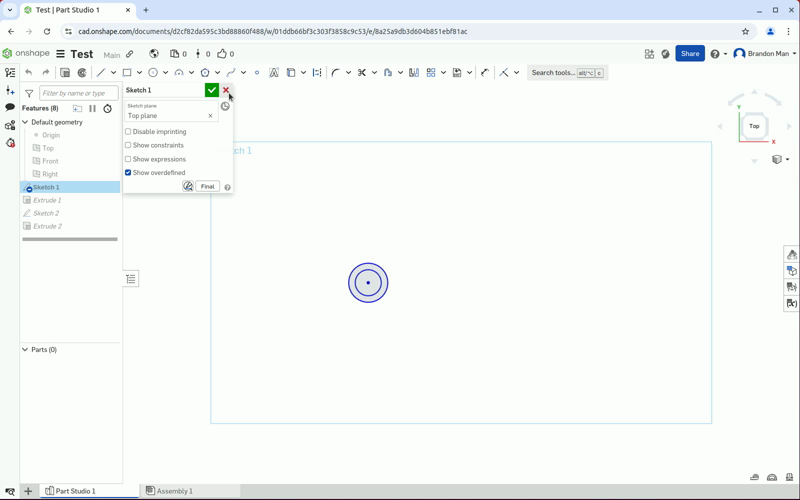
click(229, 92)
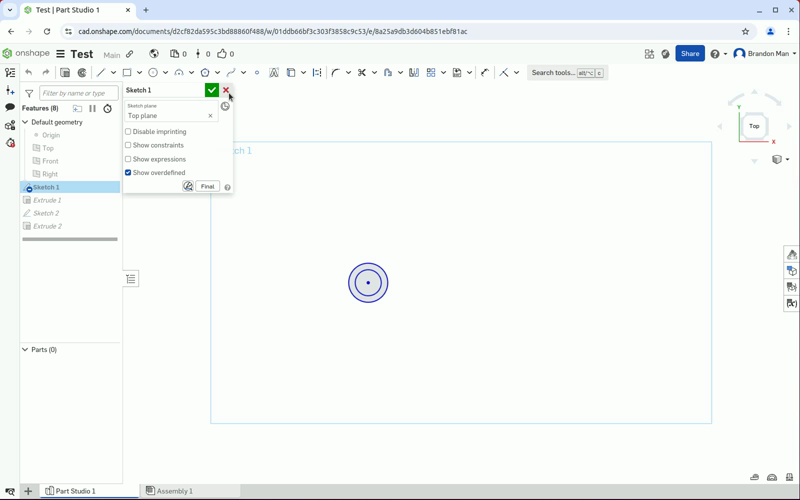
key(shift+s)
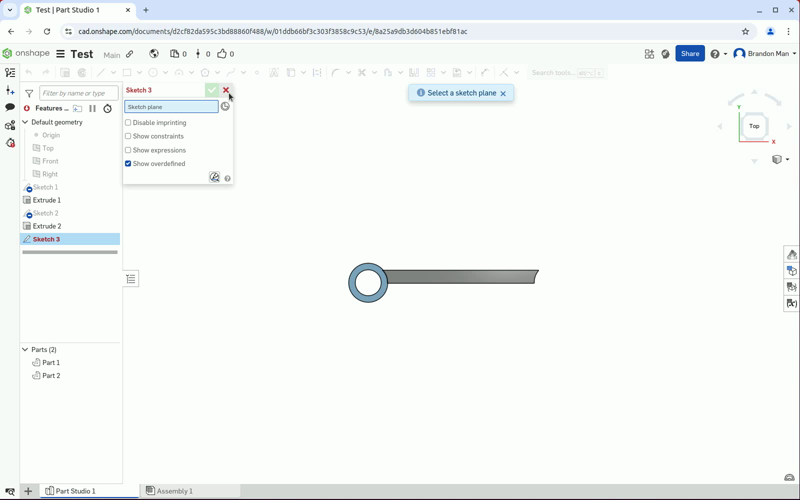
mouse_move(73, 150)
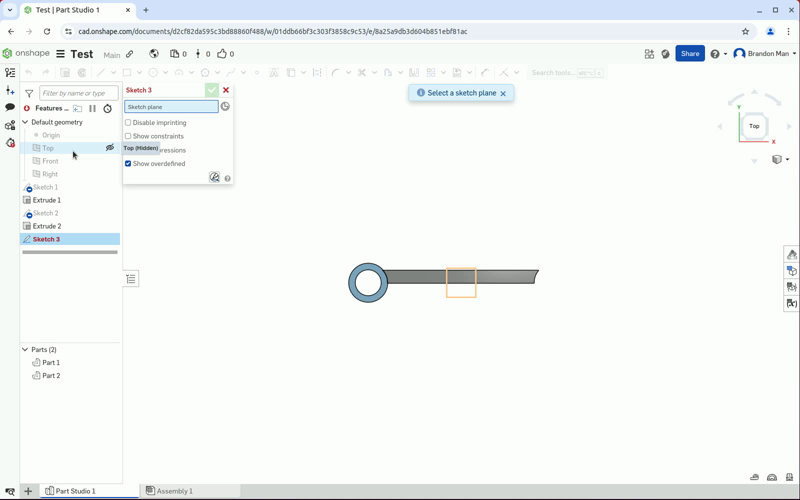
click(73, 150)
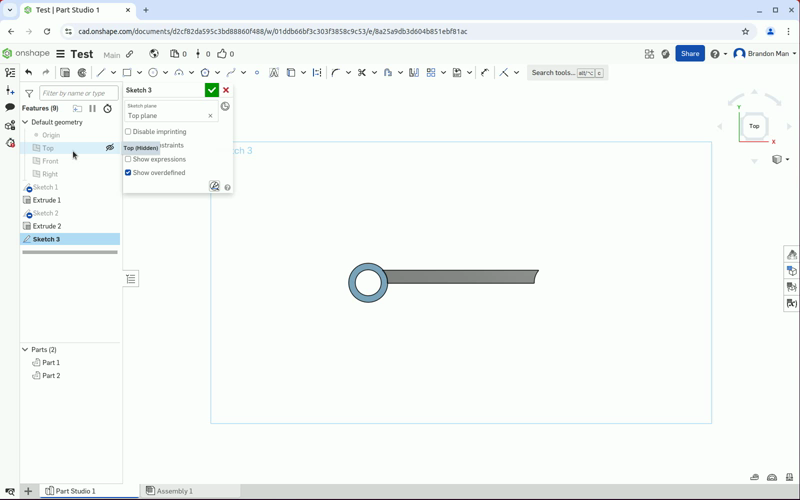
mouse_move(73, 352)
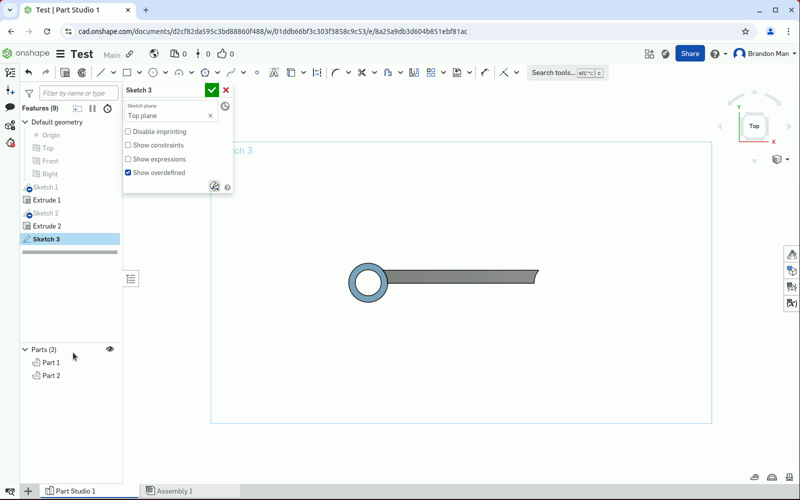
key(y)
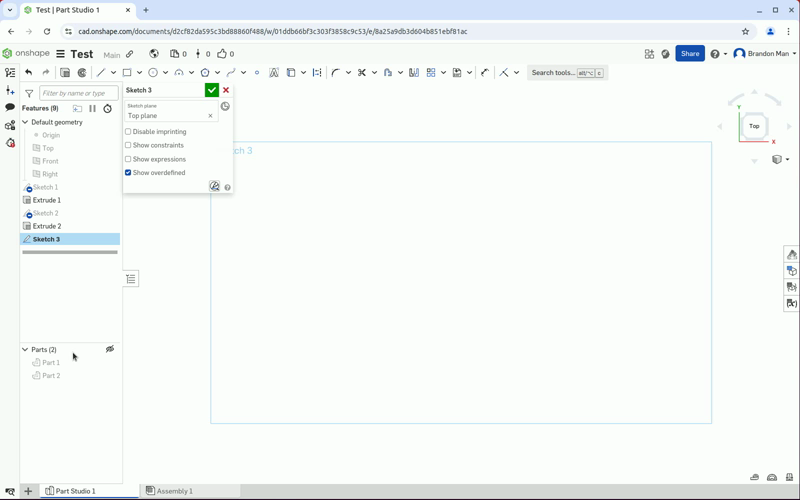
key(c)
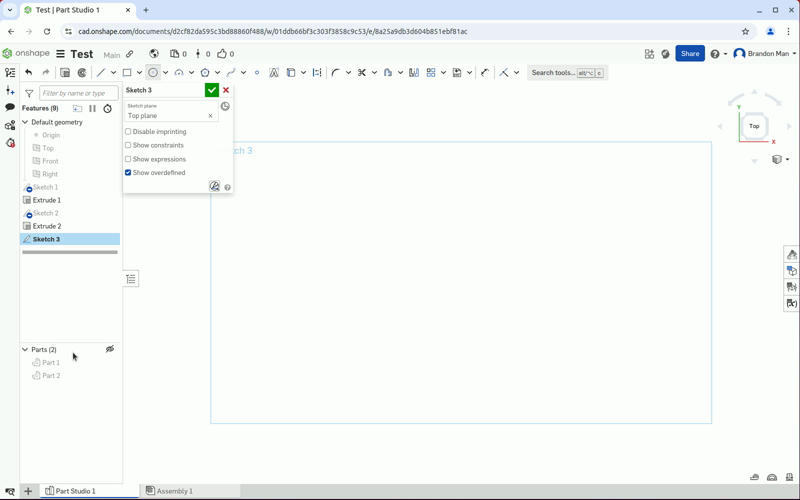
key_down(shift)
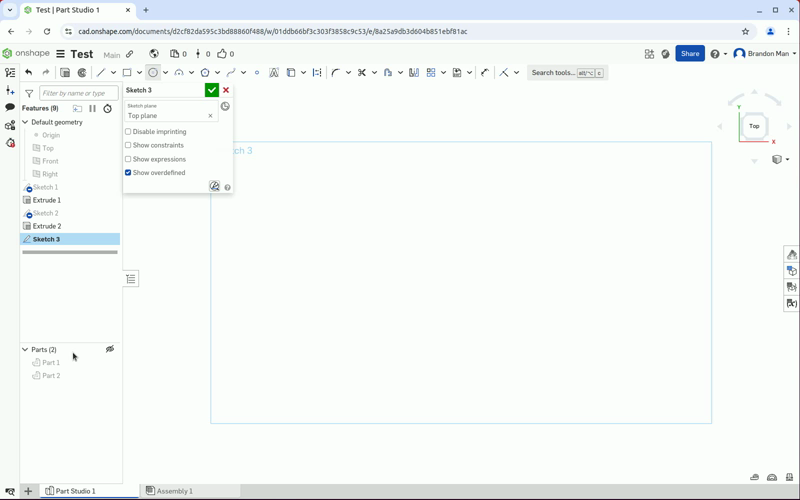
mouse_move(554, 282)
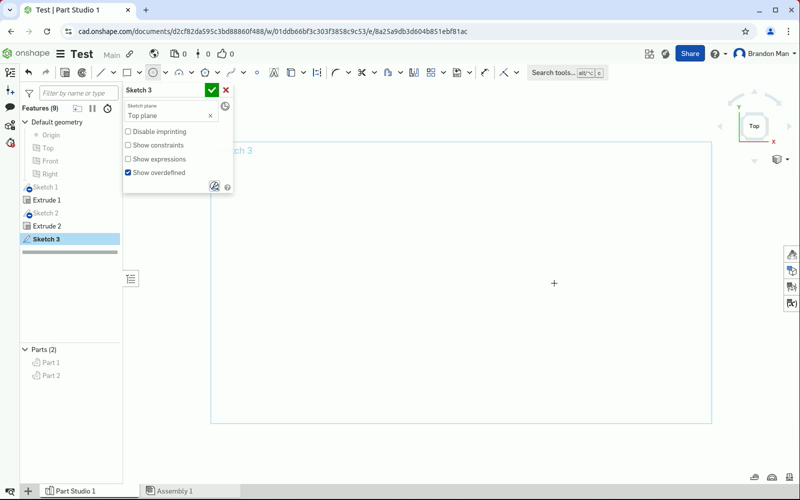
click(554, 282)
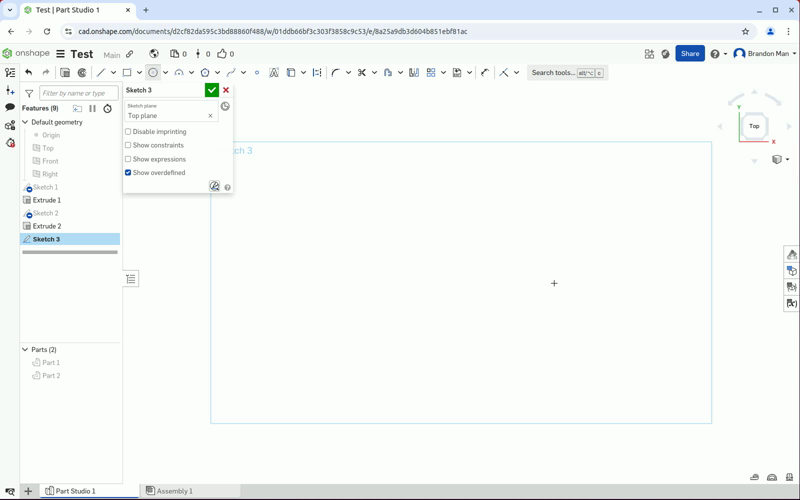
key_up(shift)
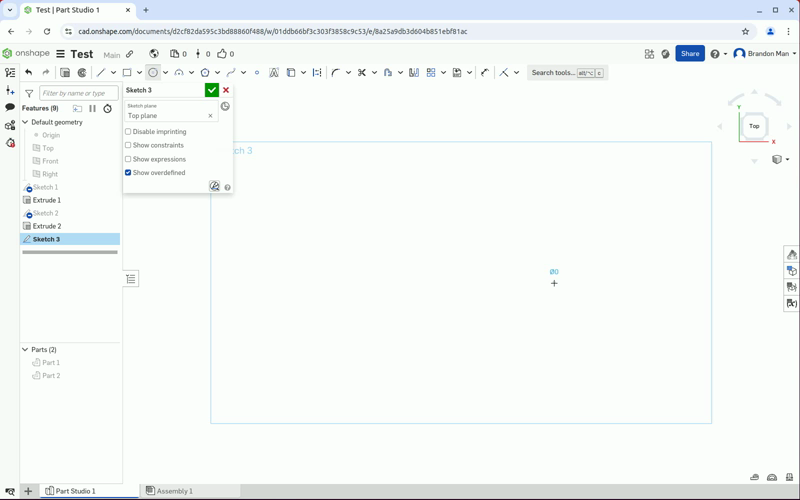
mouse_move(574, 282)
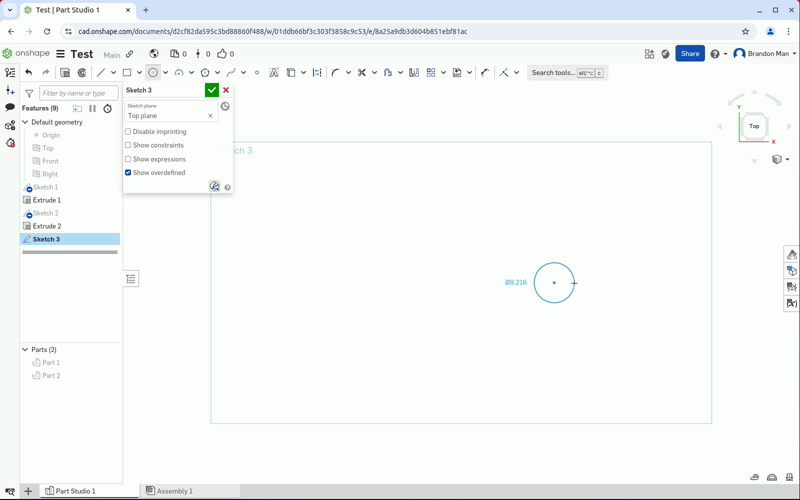
click(574, 282)
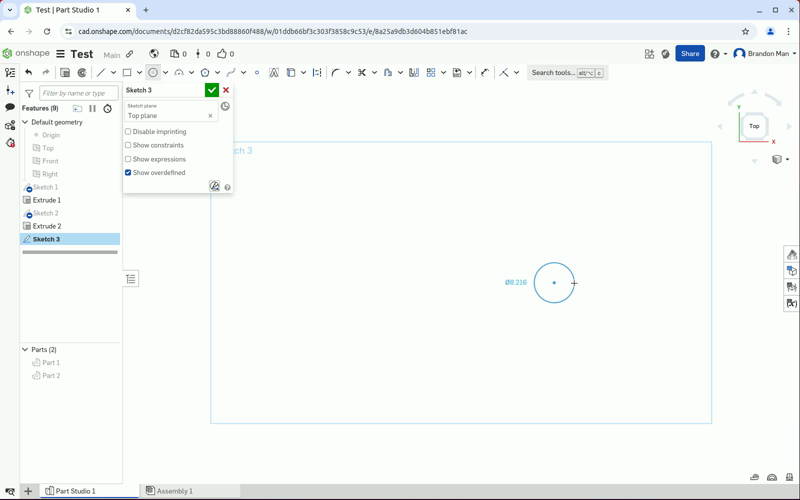
key(esc)
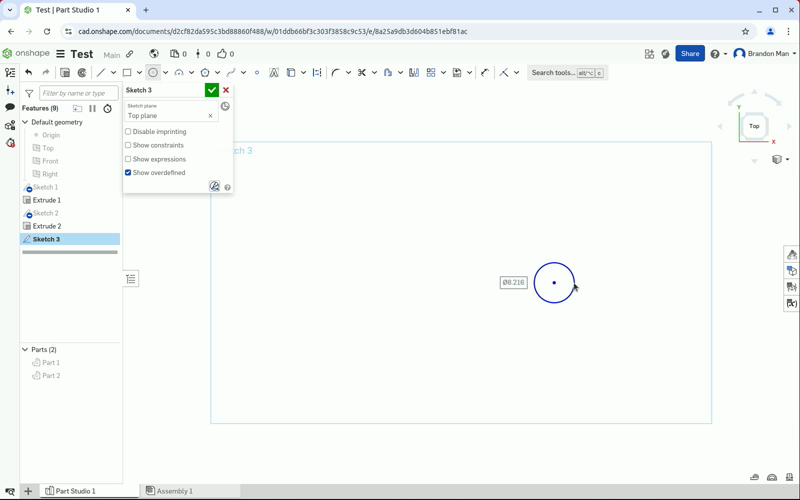
key(c)
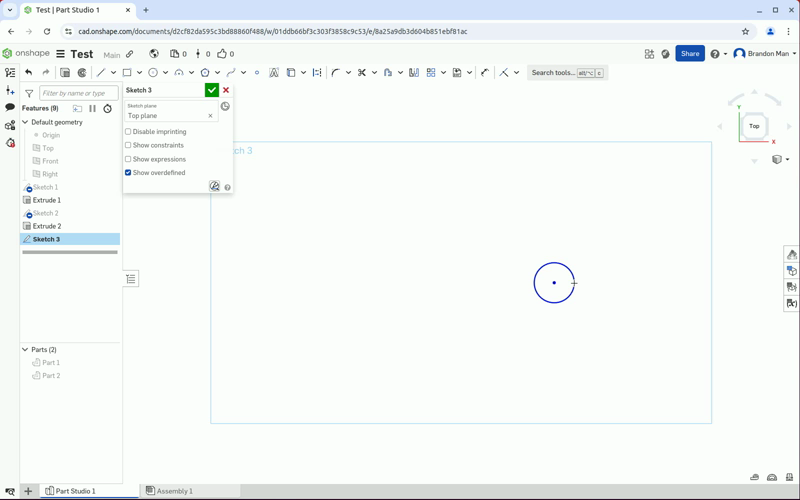
key_down(shift)
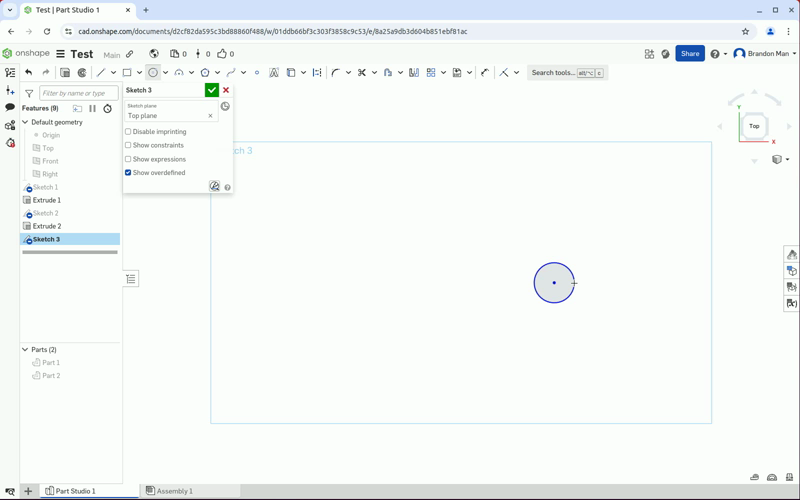
mouse_move(554, 282)
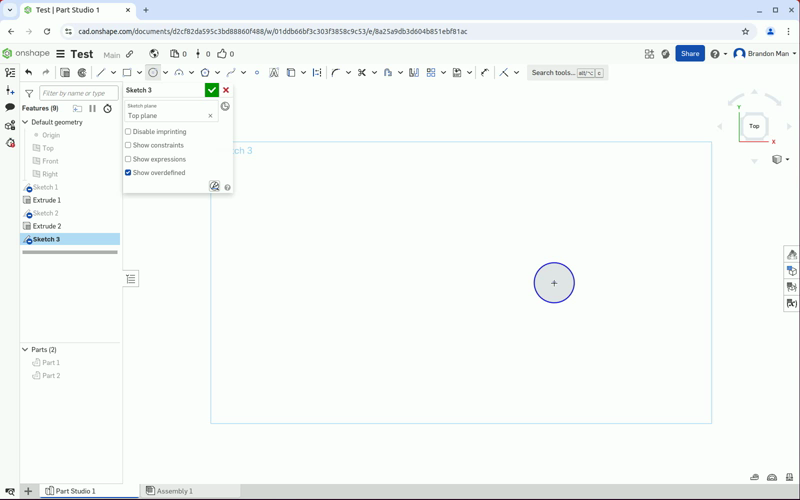
click(554, 282)
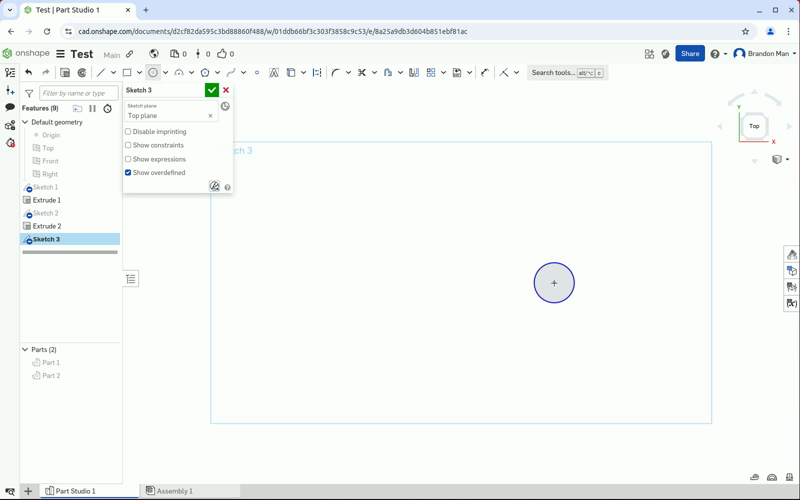
key_up(shift)
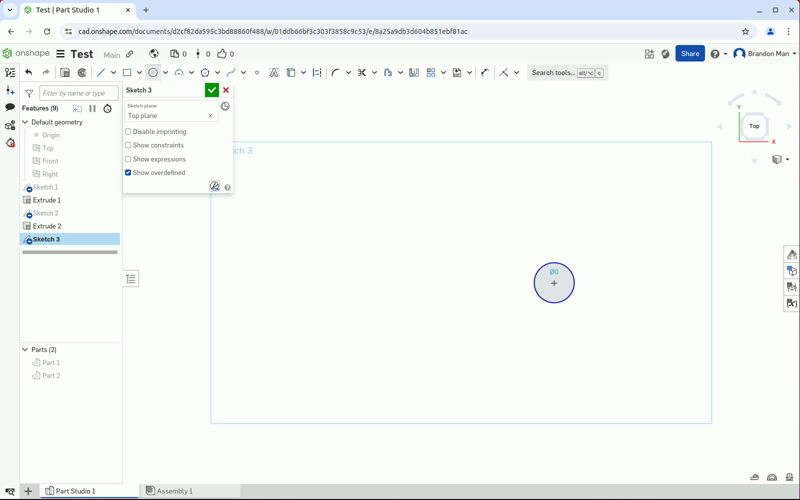
mouse_move(567, 282)
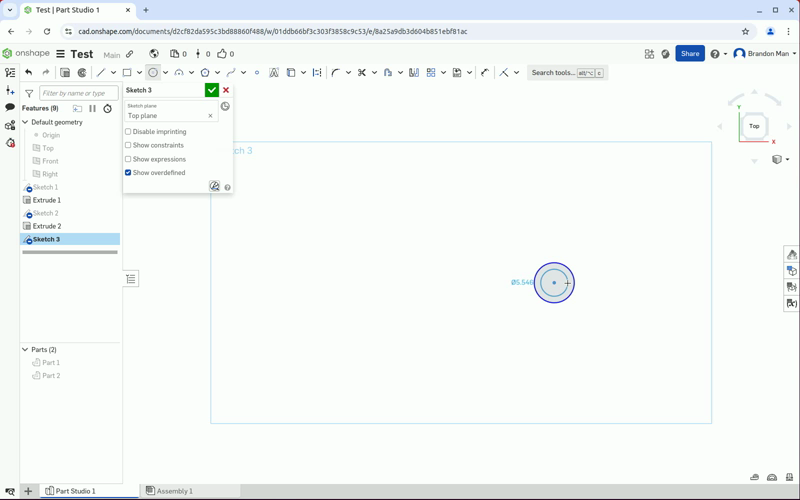
click(567, 282)
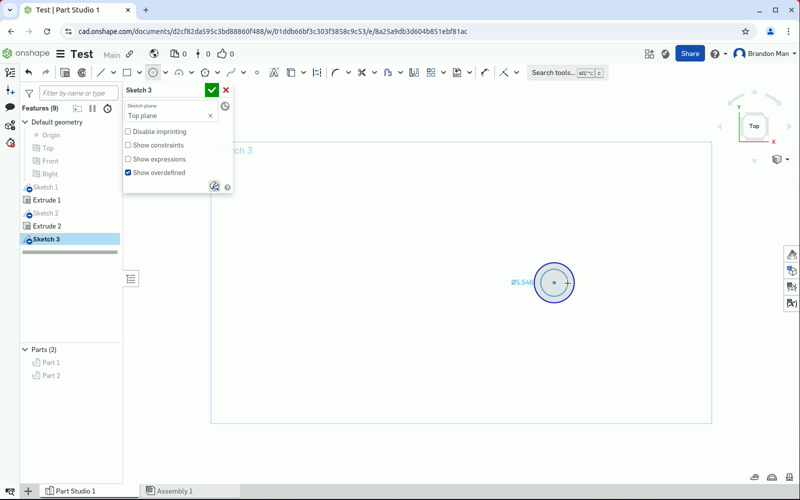
key(esc)
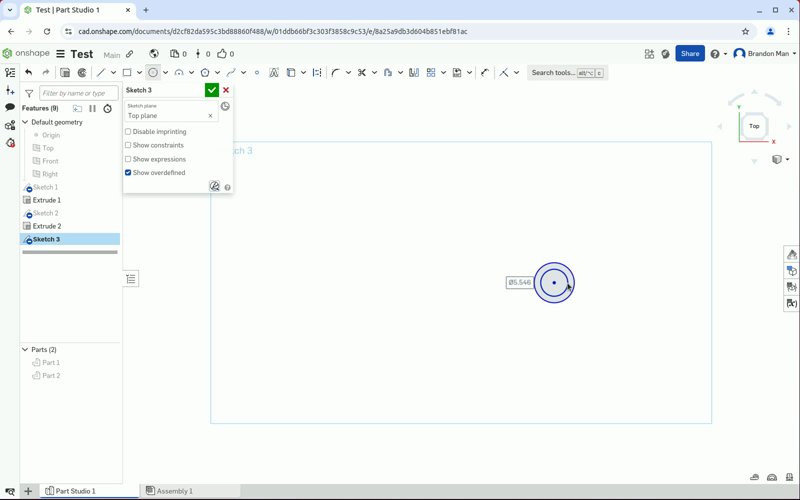
mouse_move(563, 299)
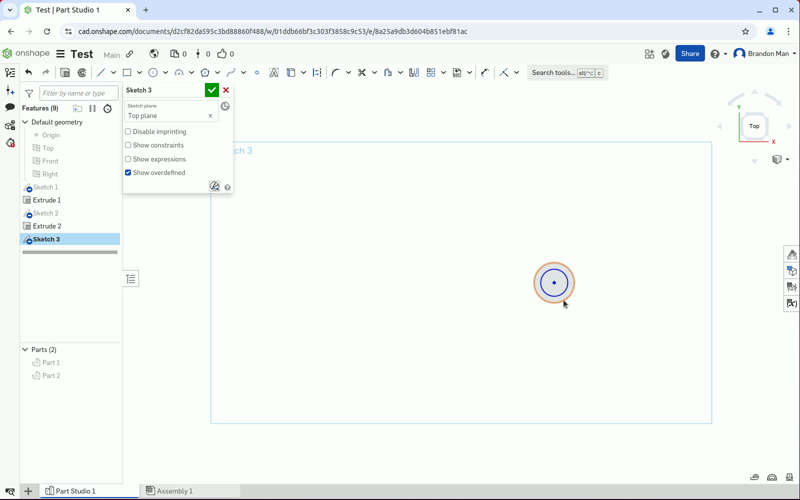
scroll(6)
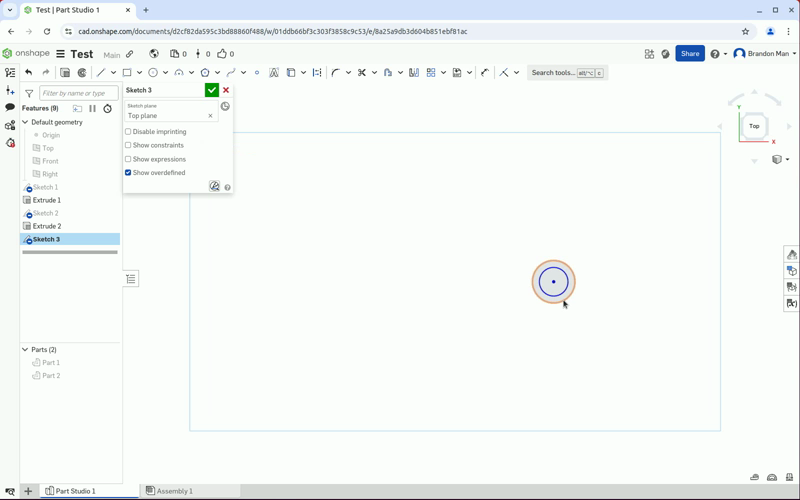
scroll(6)
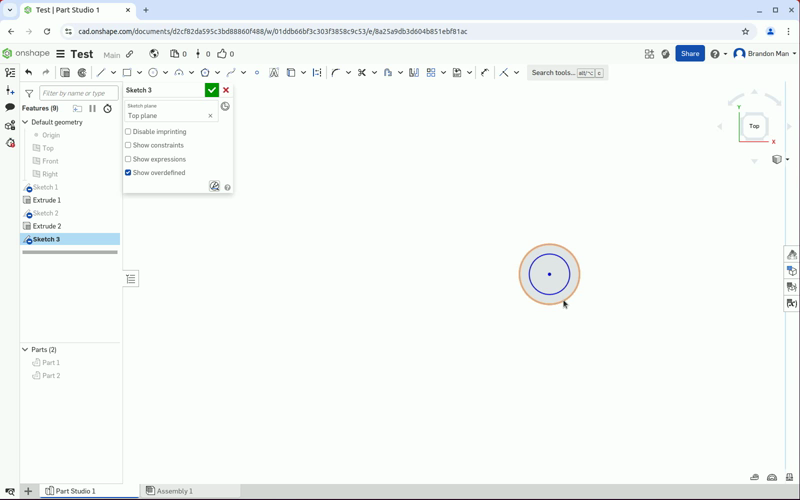
scroll(6)
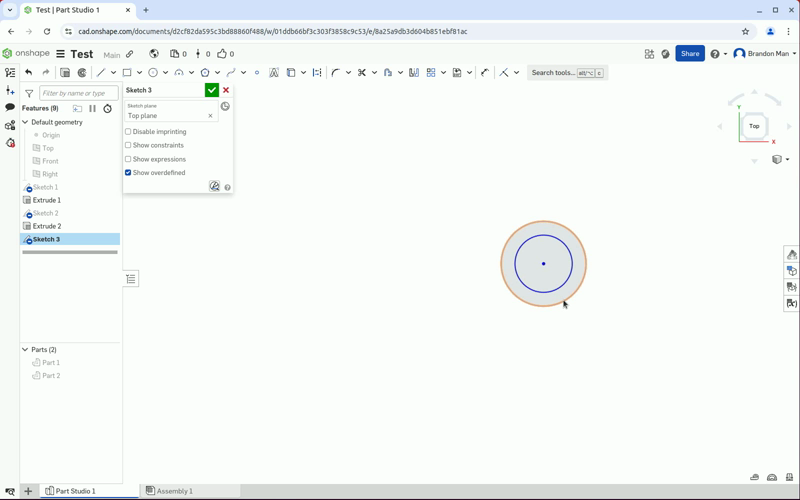
scroll(6)
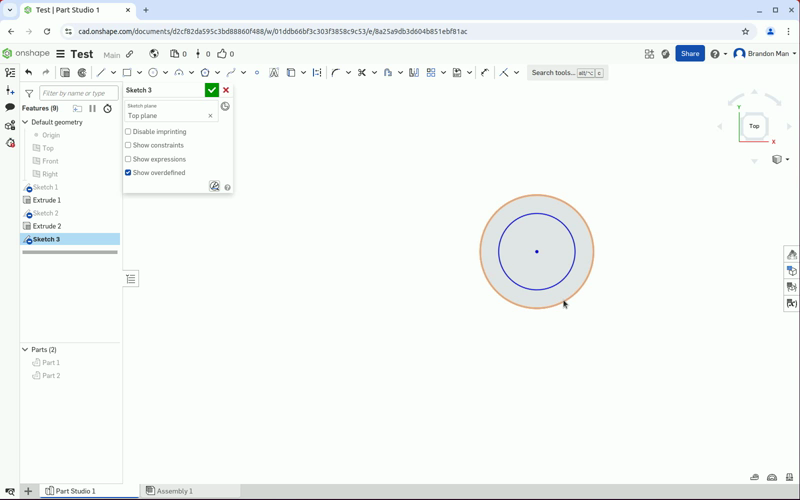
scroll(6)
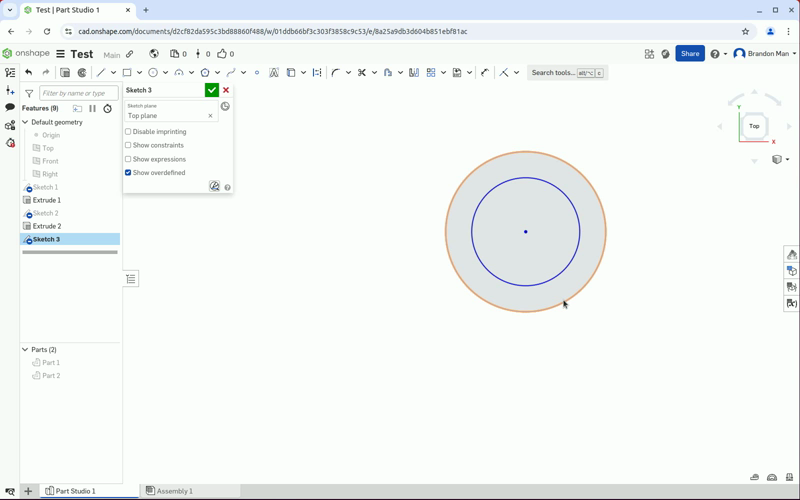
scroll(6)
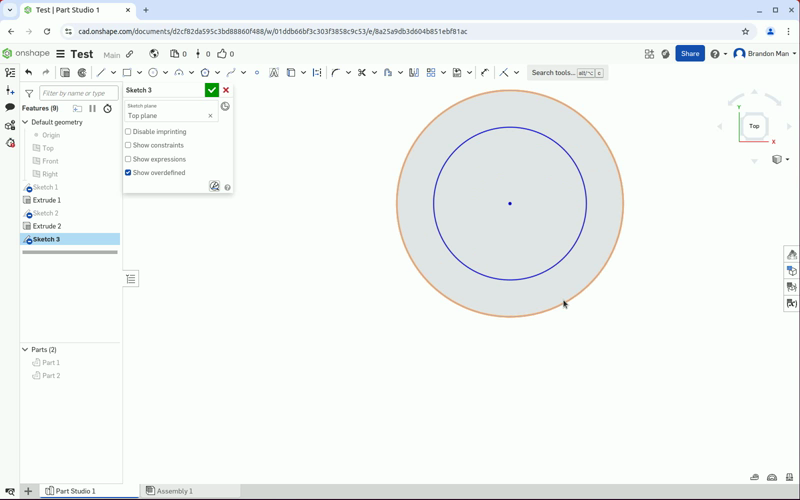
scroll(6)
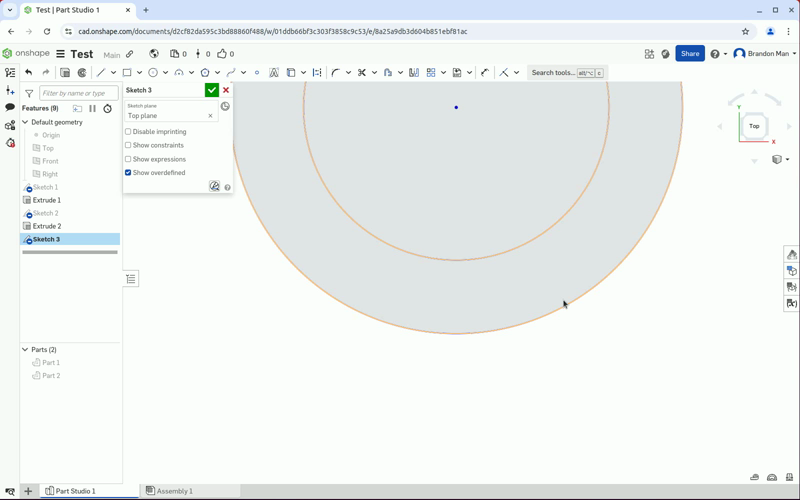
click(563, 299)
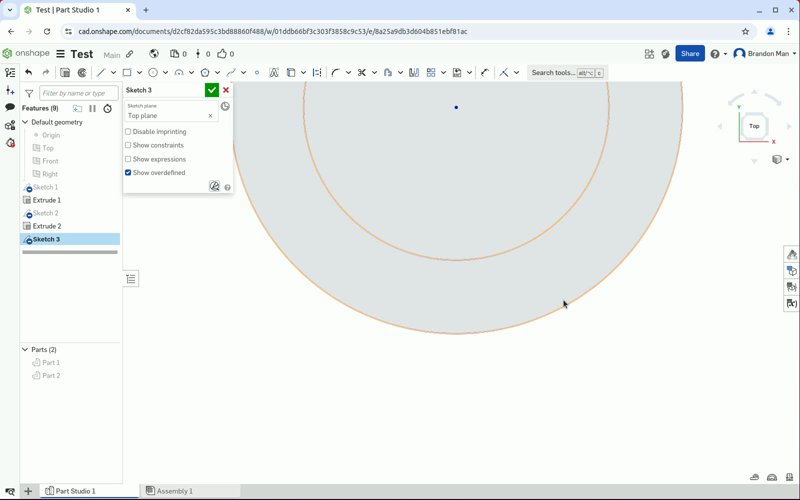
scroll(-6)
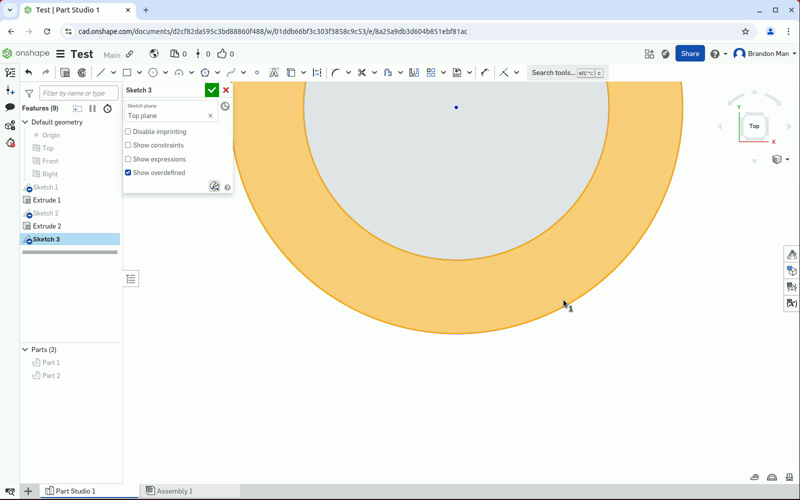
scroll(-6)
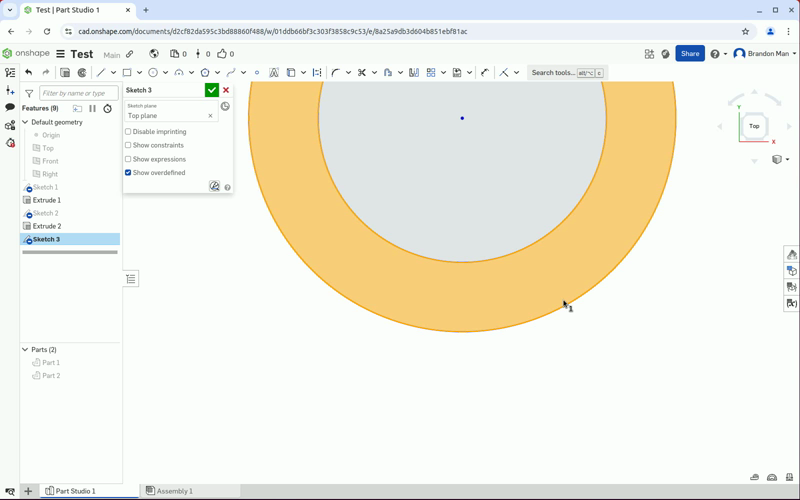
scroll(-6)
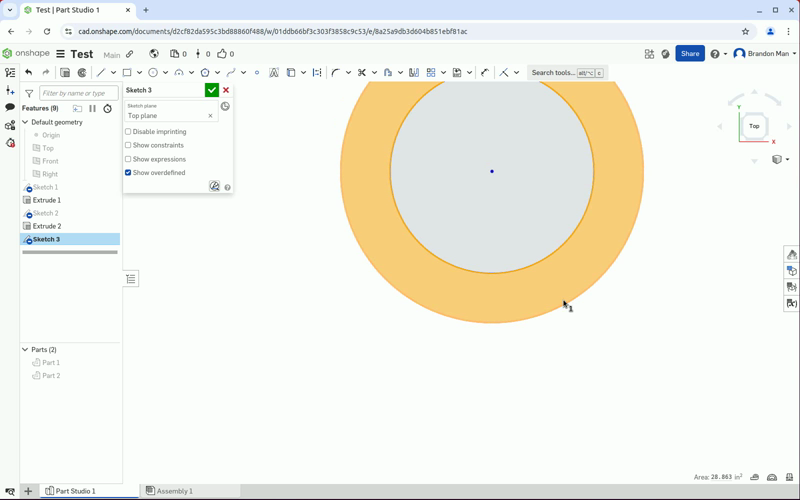
scroll(-6)
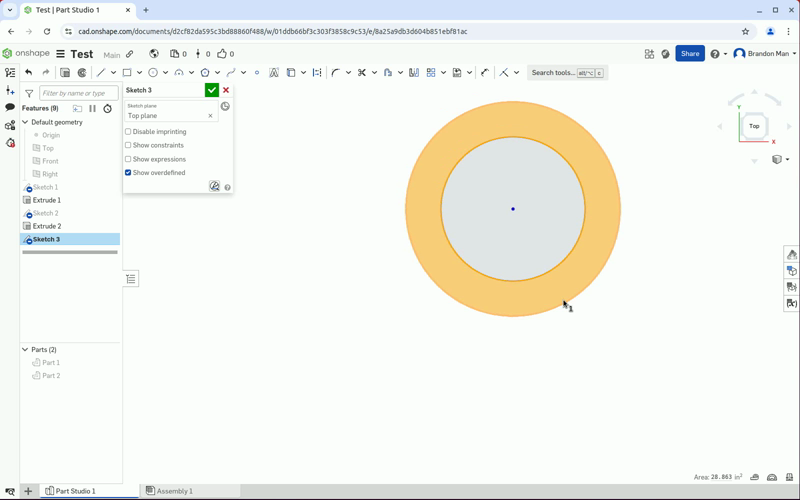
scroll(-6)
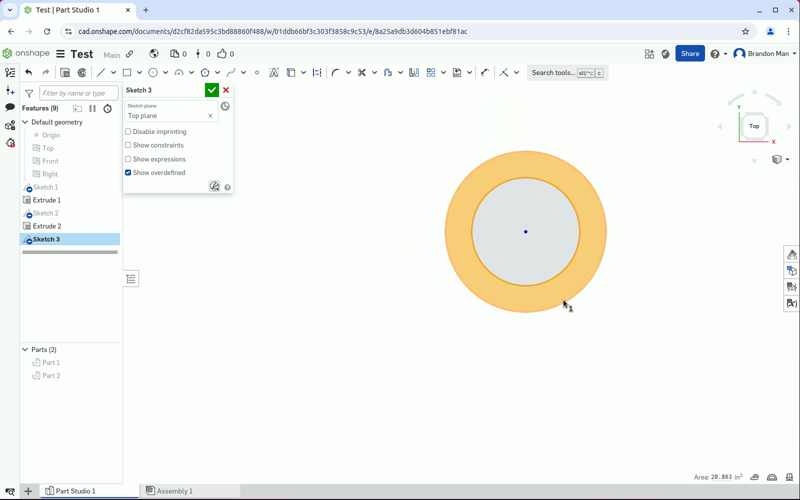
scroll(-6)
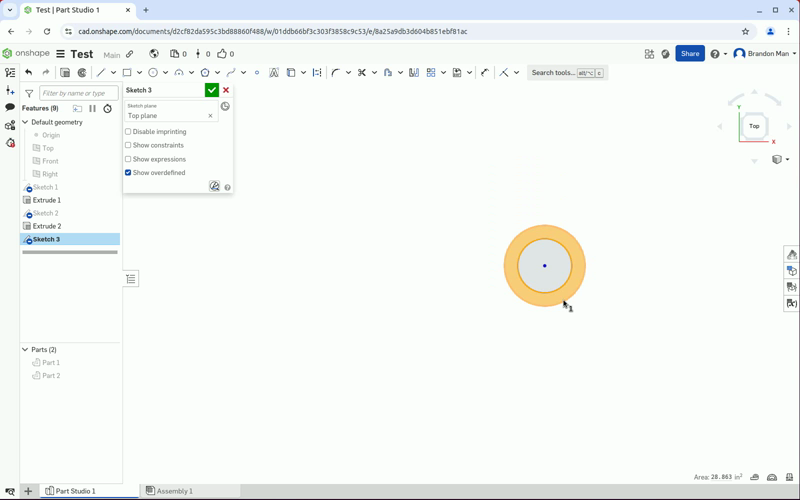
scroll(-6)
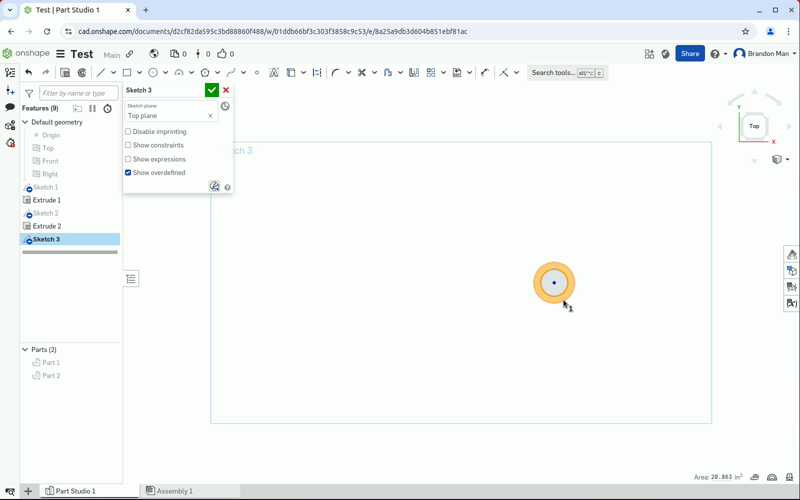
mouse_move(73, 352)
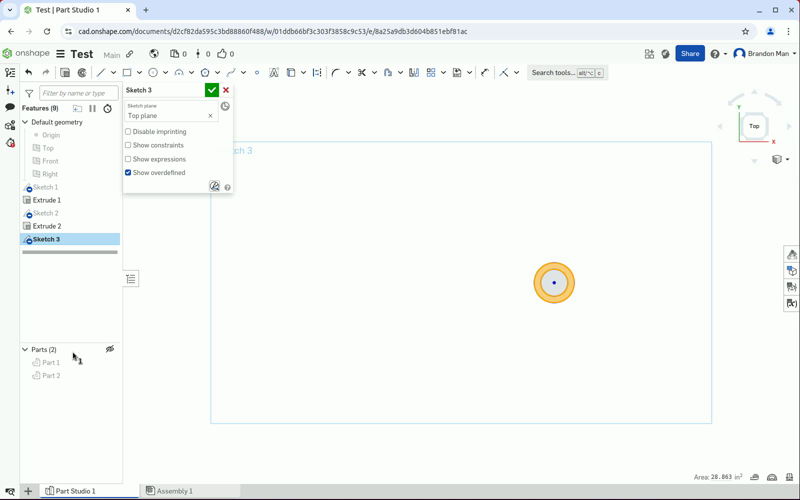
key(shift+y)
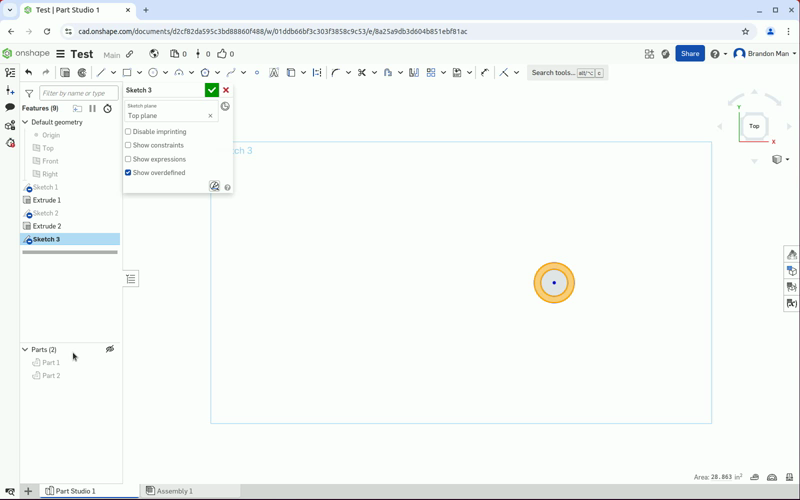
key(shift+e)
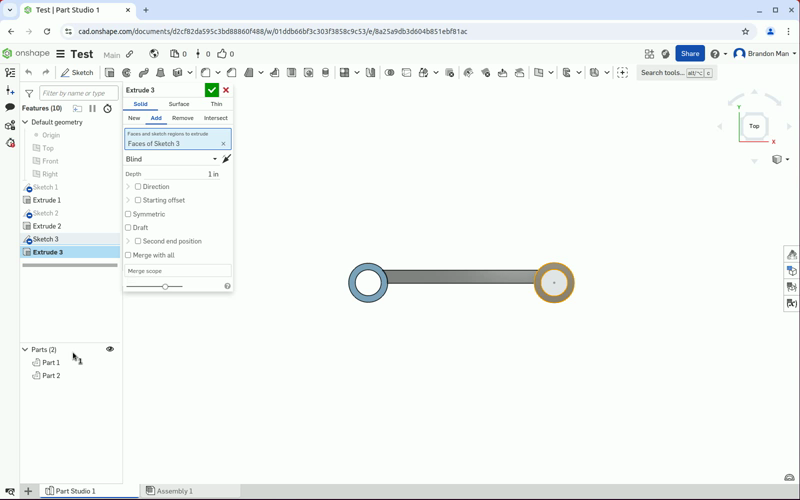
mouse_move(143, 106)
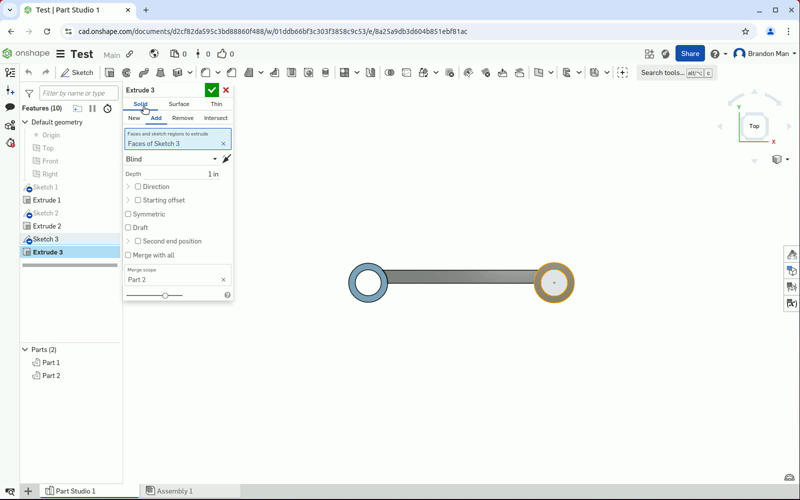
click(143, 106)
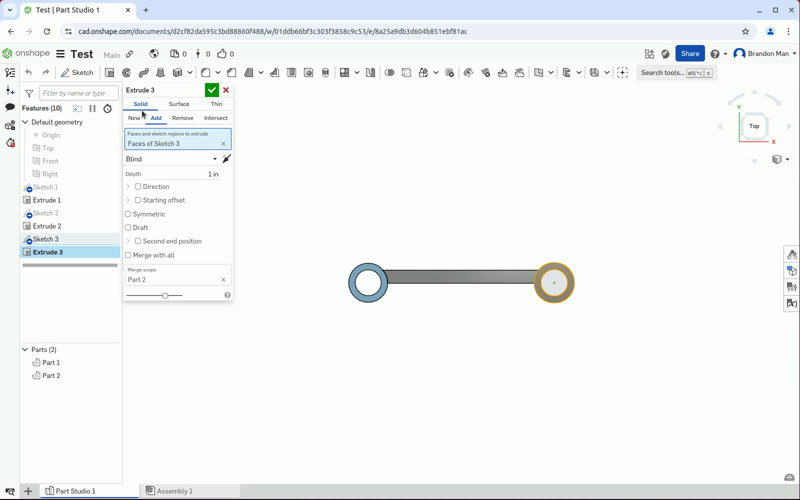
mouse_move(137, 120)
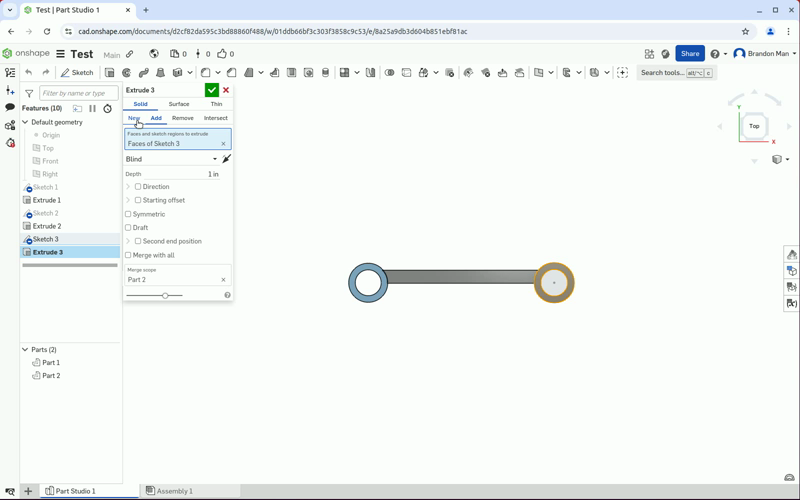
click(137, 120)
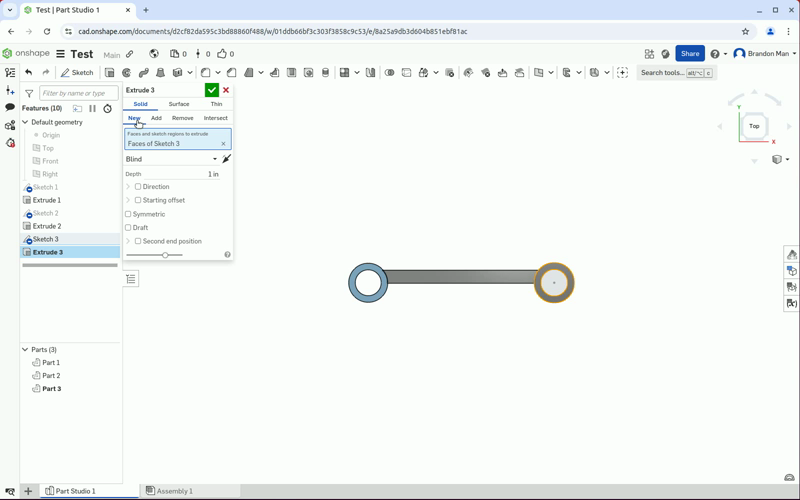
key(tab, 4)
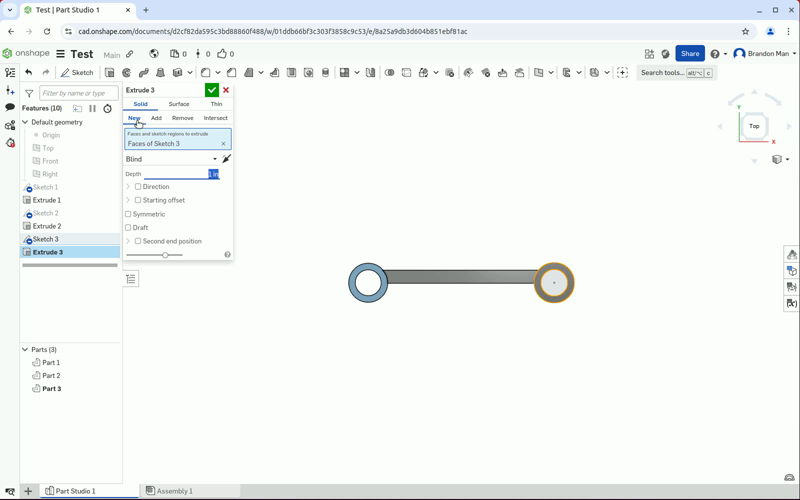
text(15.887)
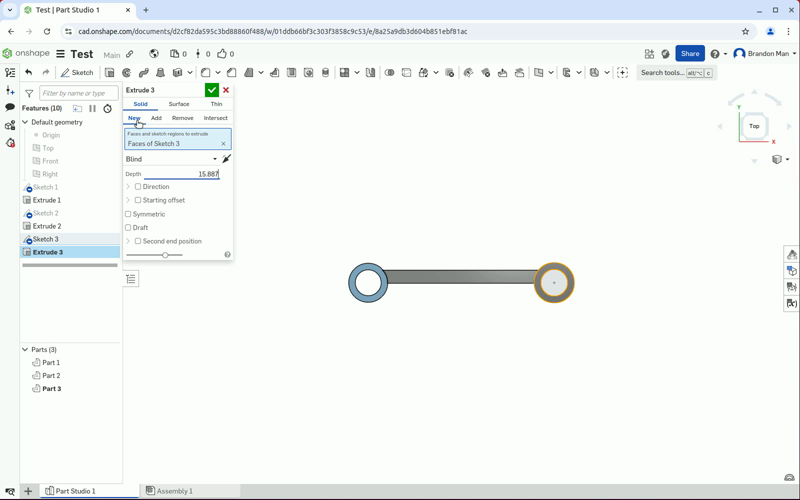
key(enter)
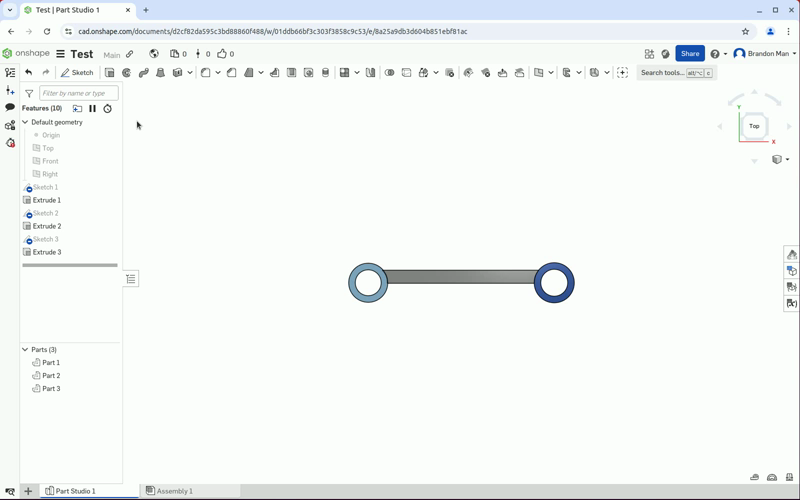
key(shift+h)
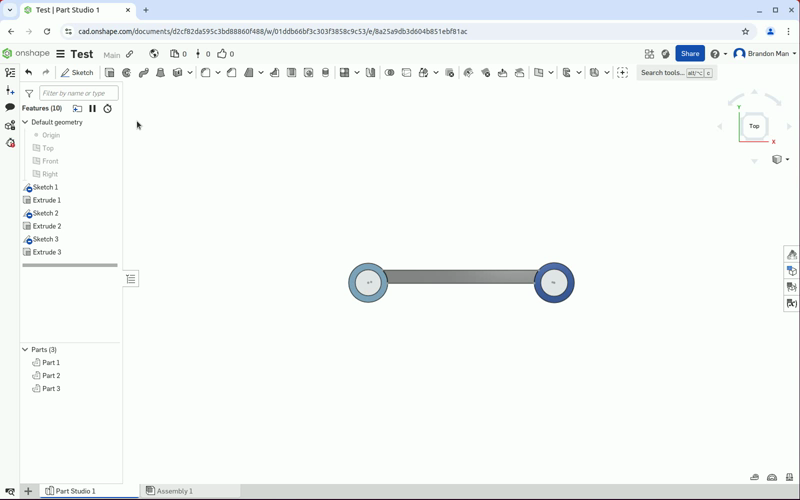
key(shift+h)
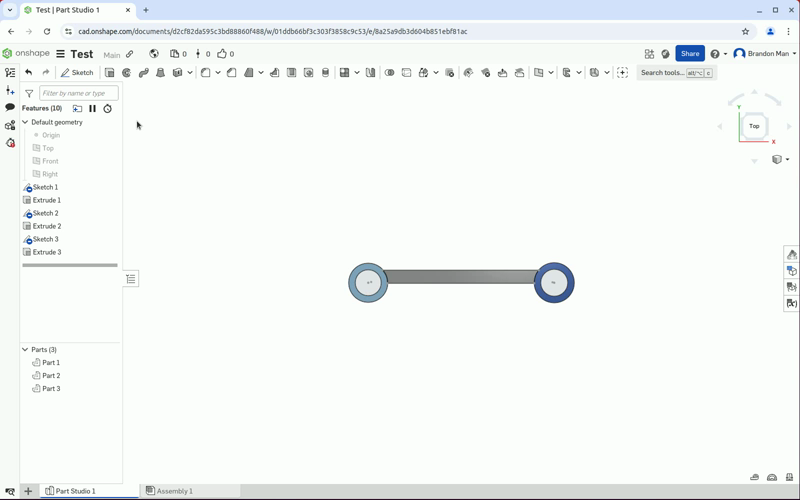
key(shift+7)
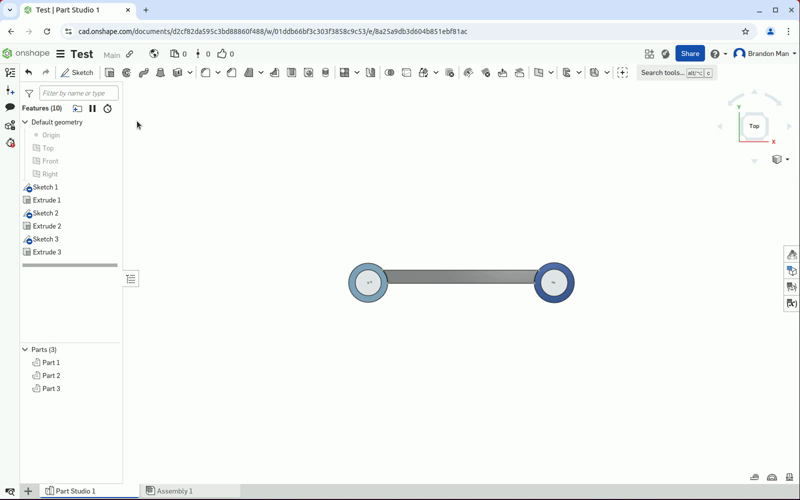
key(up, 3)
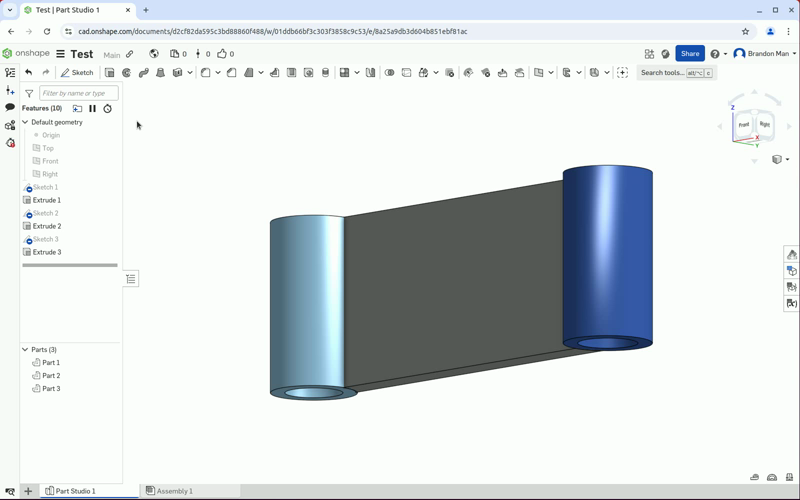
key(left, 3)
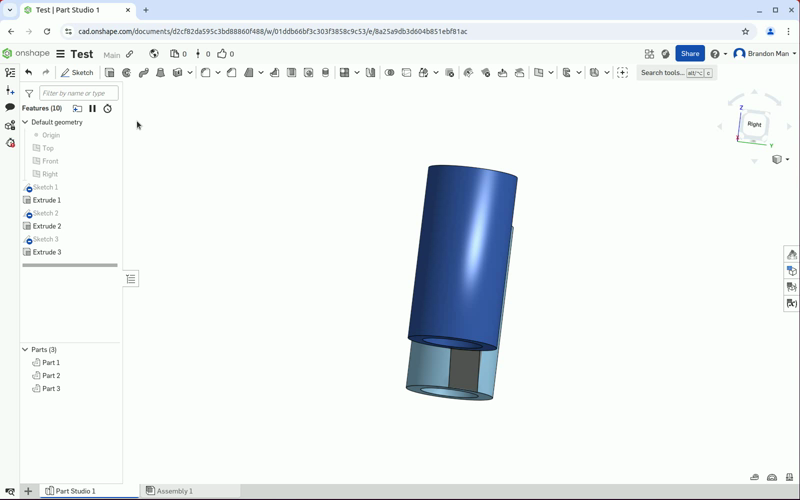
key(right, 3)
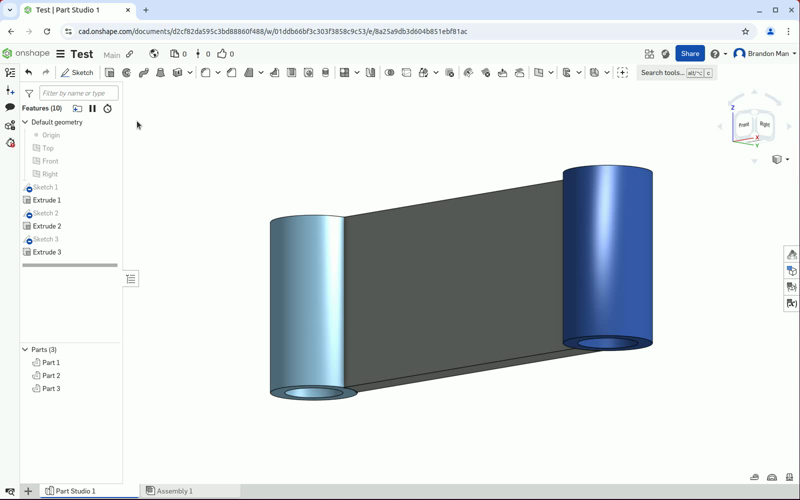
key(down, 3)
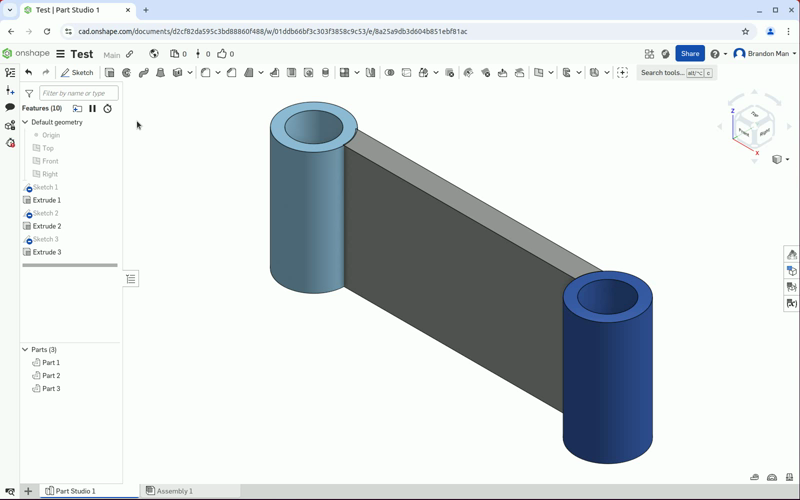
mouse_move(73, 189)
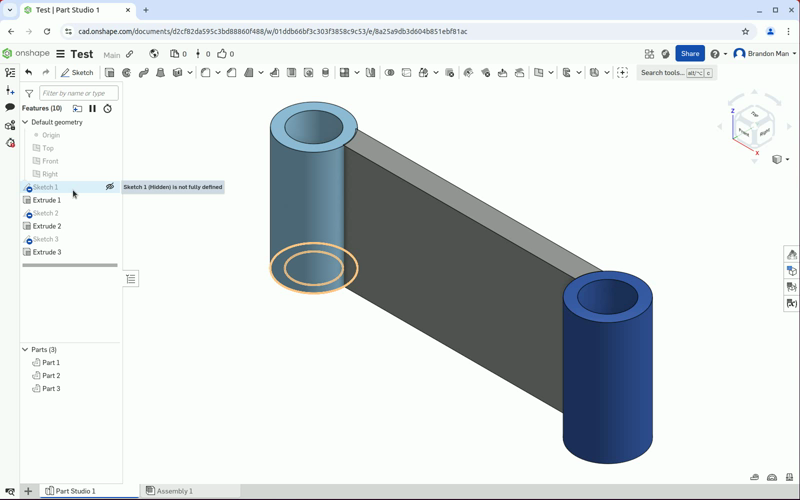
click(73, 189)